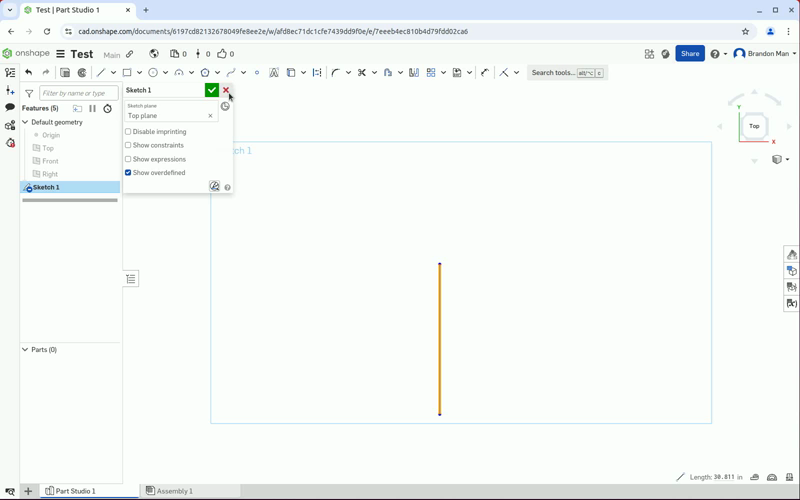
key(shift+h)
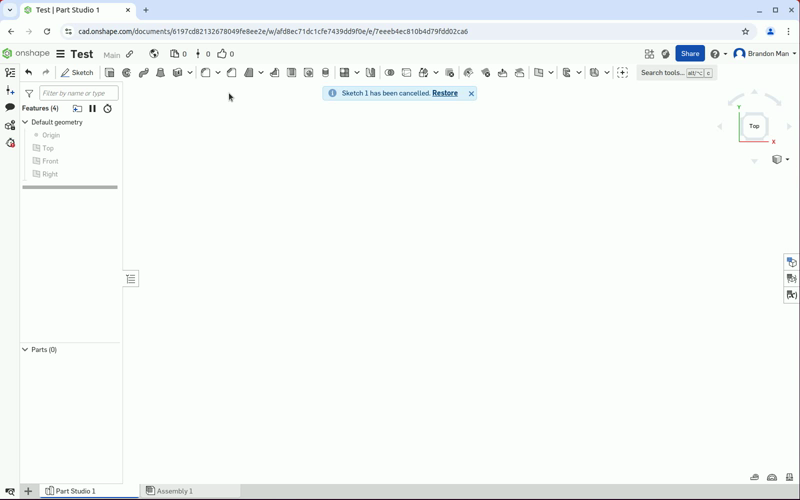
mouse_move(73, 352)
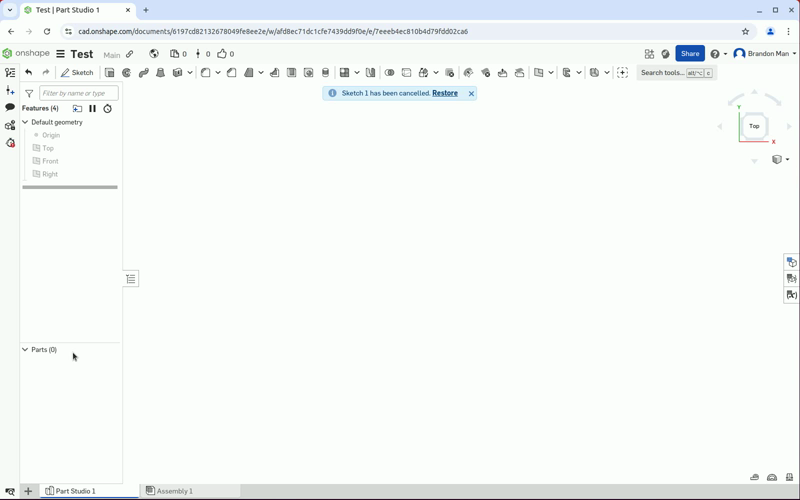
key(y)
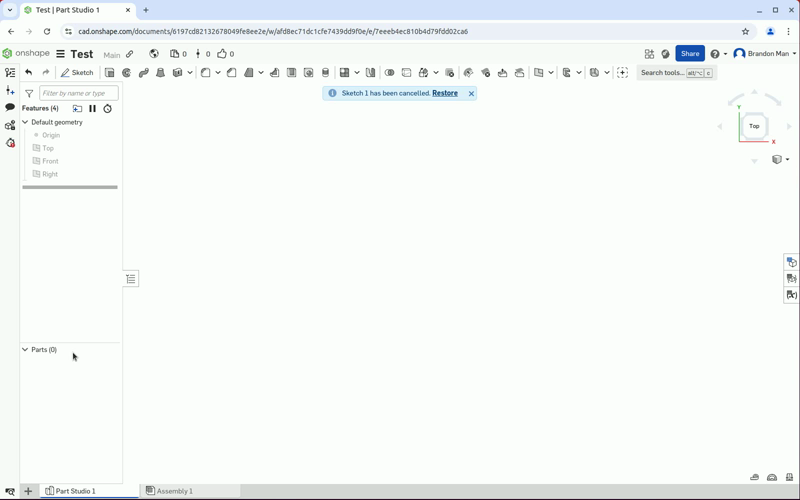
key(shift+p)
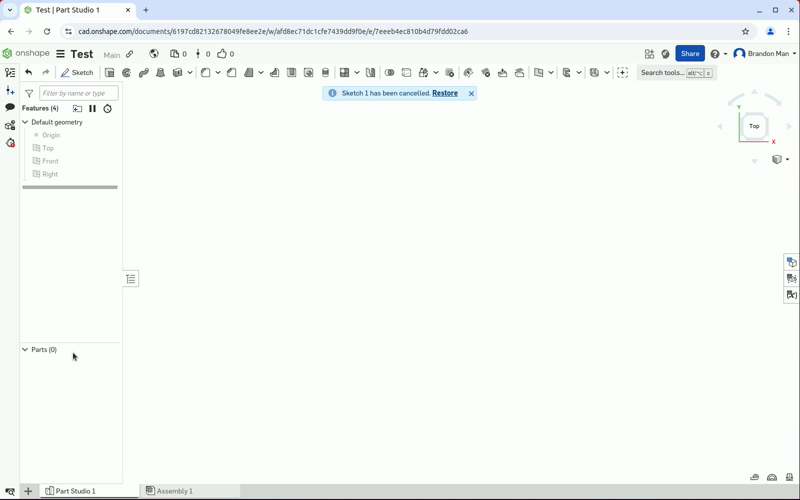
key(space)
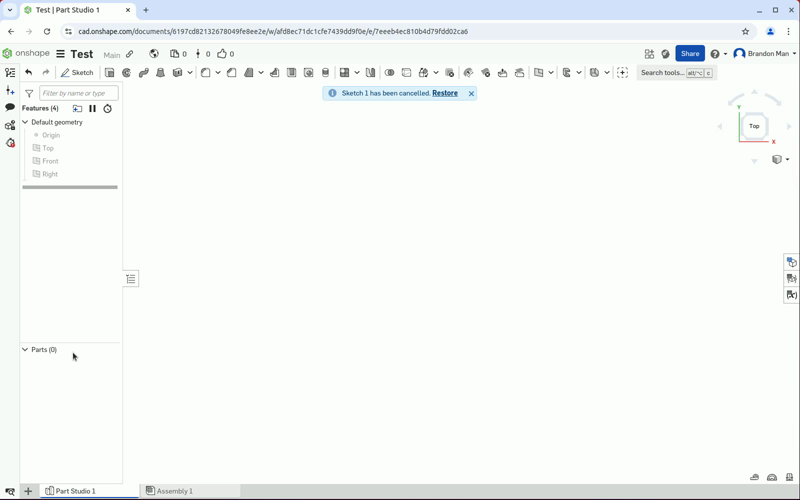
key_down(shift)
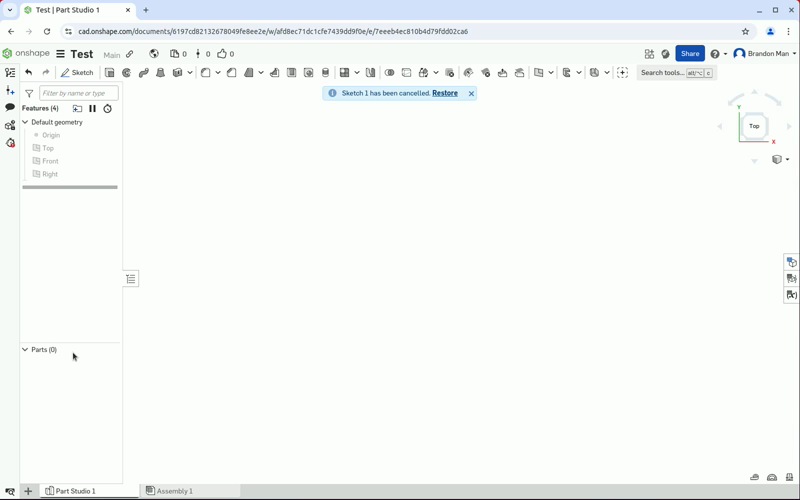
key(up)
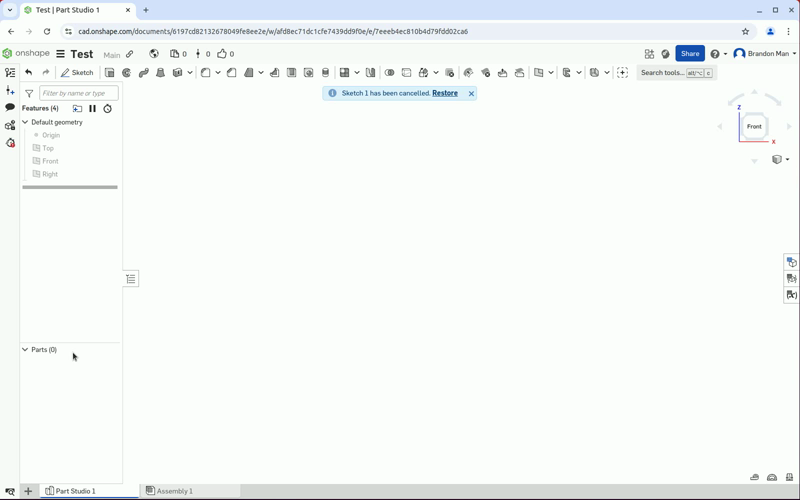
key_up(shift)
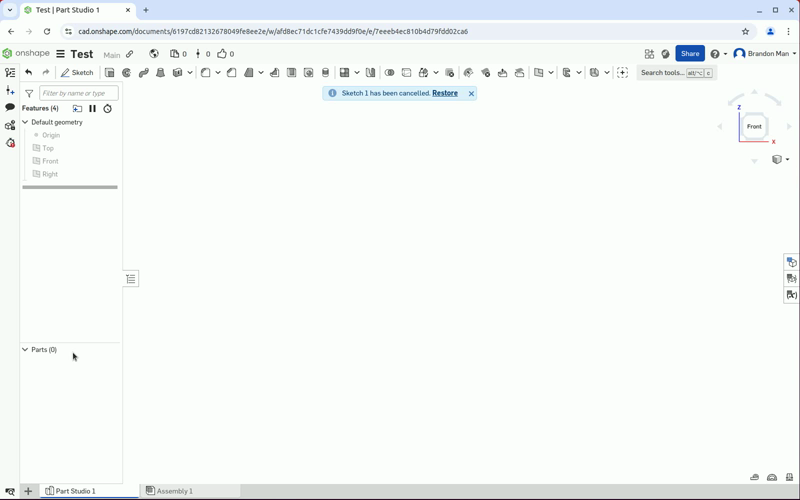
key(space)
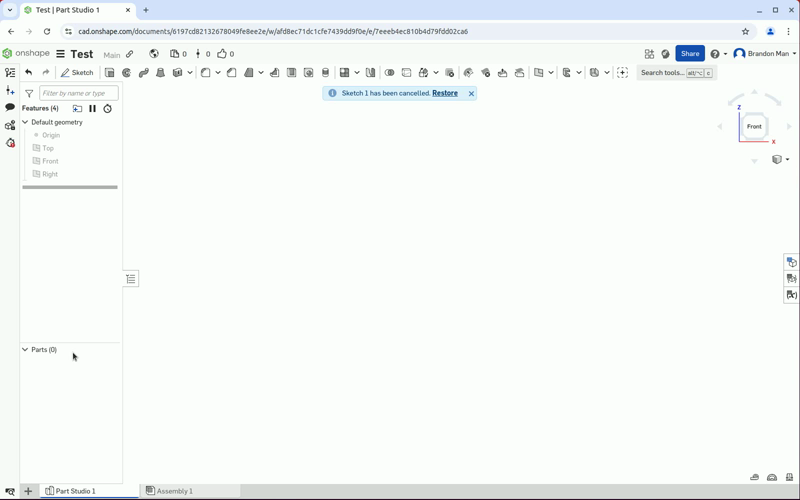
key_down(shift)
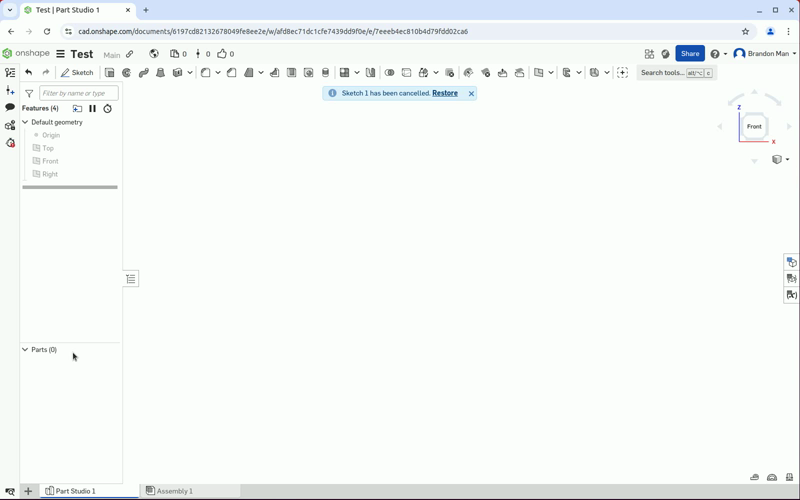
key(left)
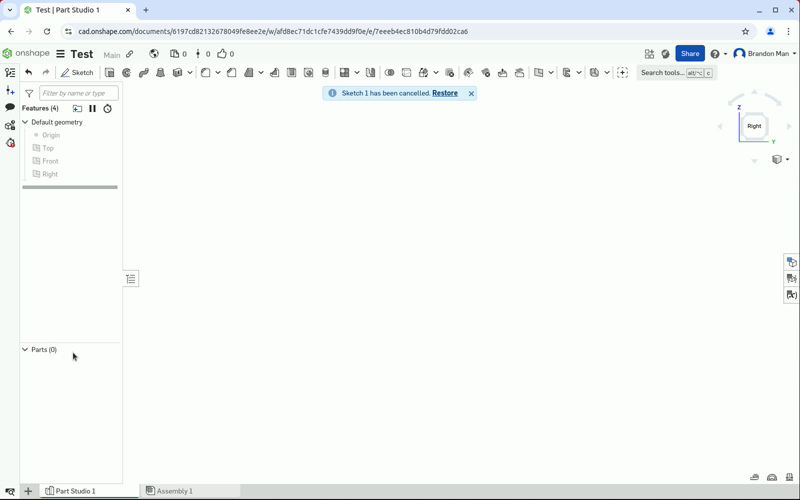
key_up(shift)
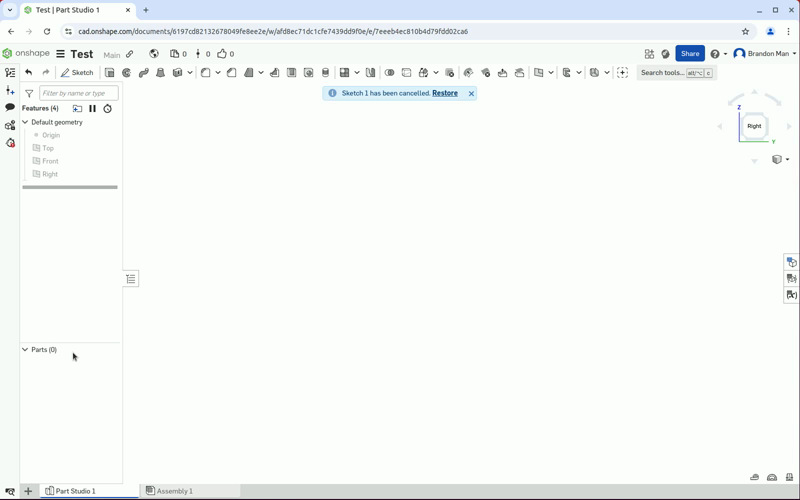
mouse_move(73, 352)
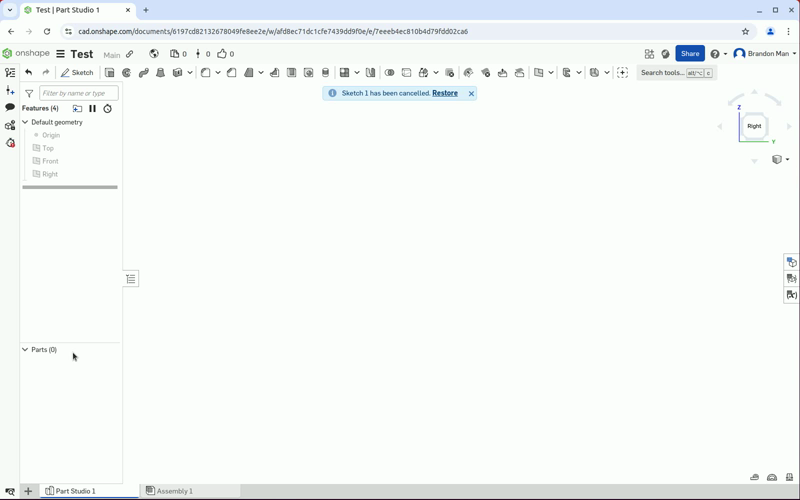
key(shift+y)
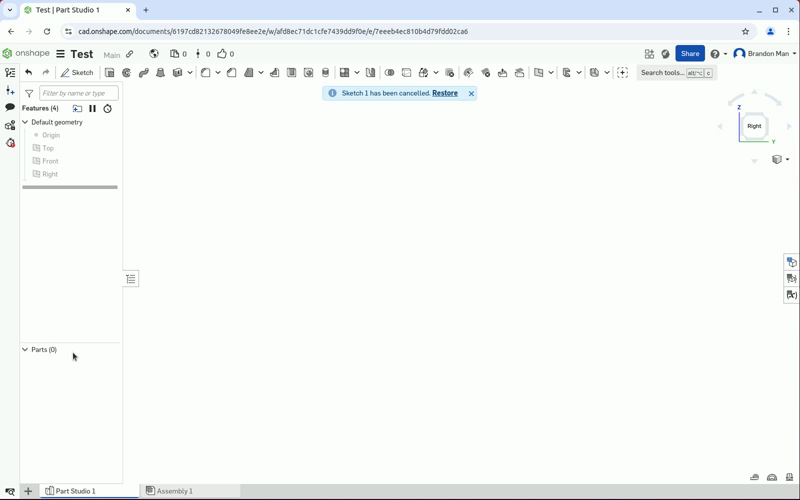
key(shift+s)
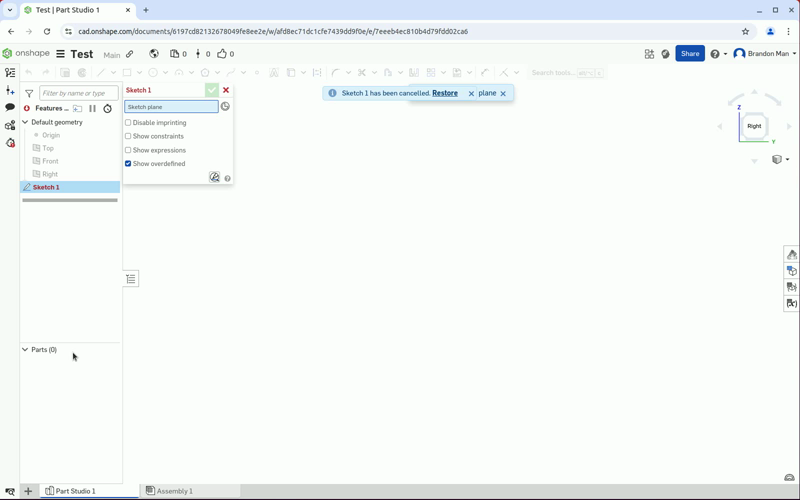
mouse_move(73, 176)
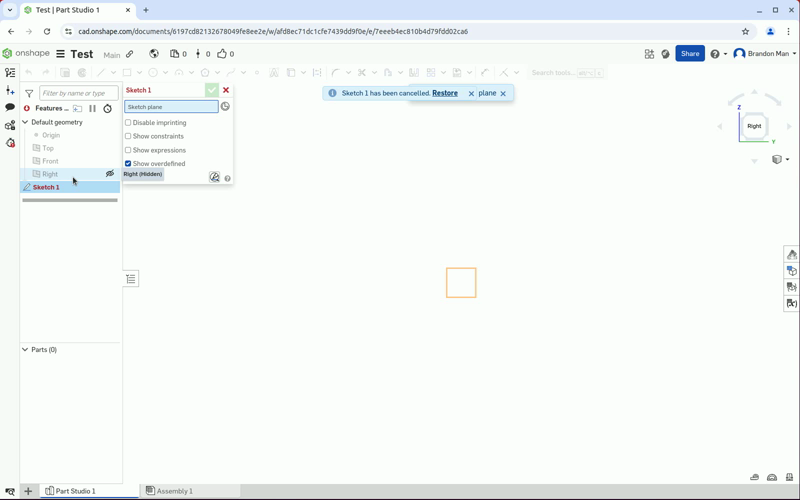
click(73, 176)
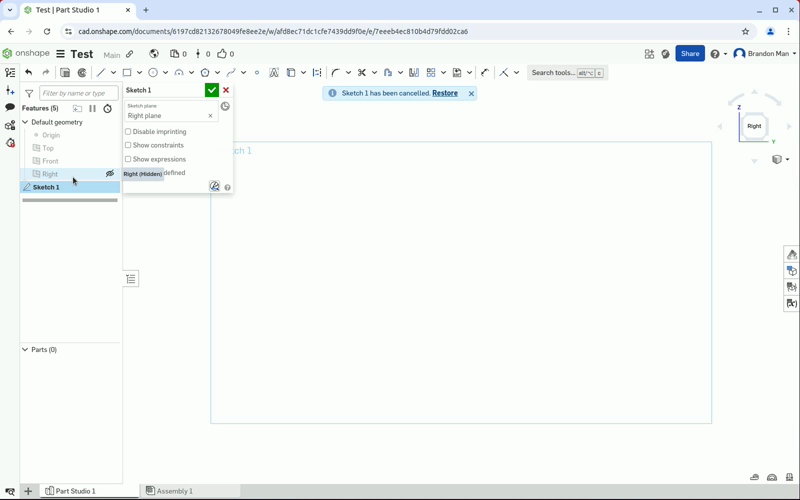
mouse_move(73, 352)
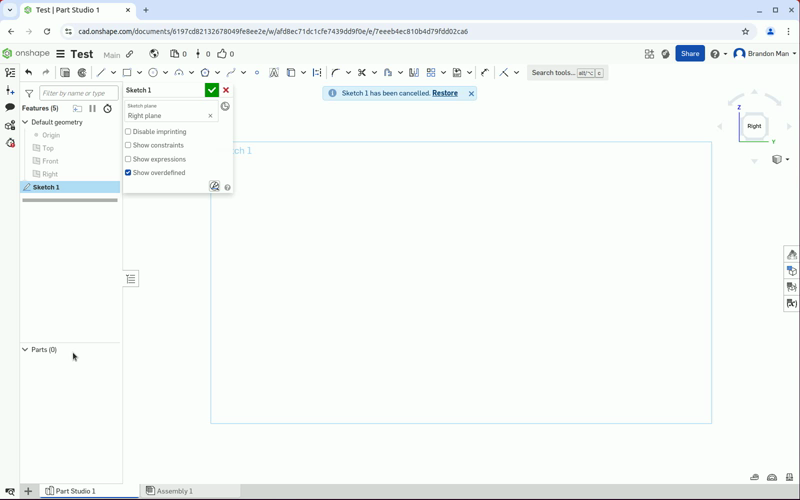
key(y)
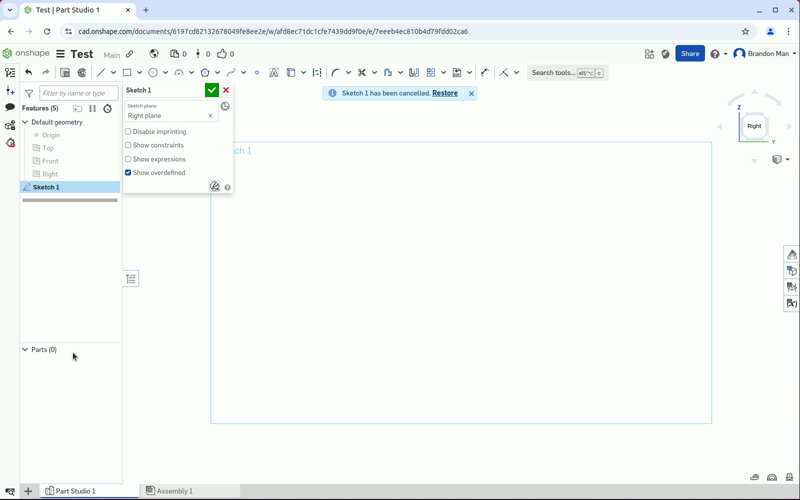
key(l)
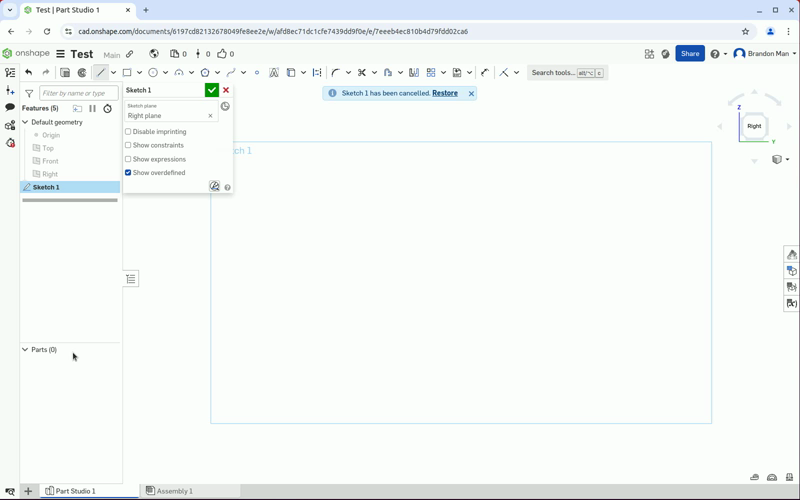
key_down(shift)
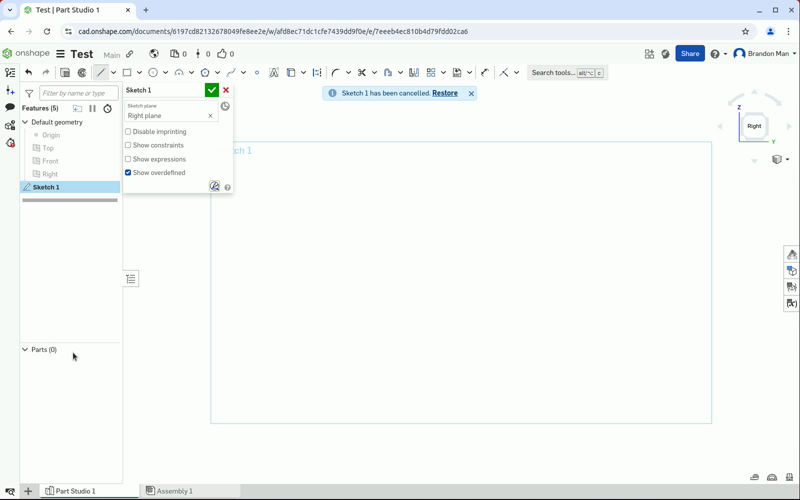
mouse_move(348, 282)
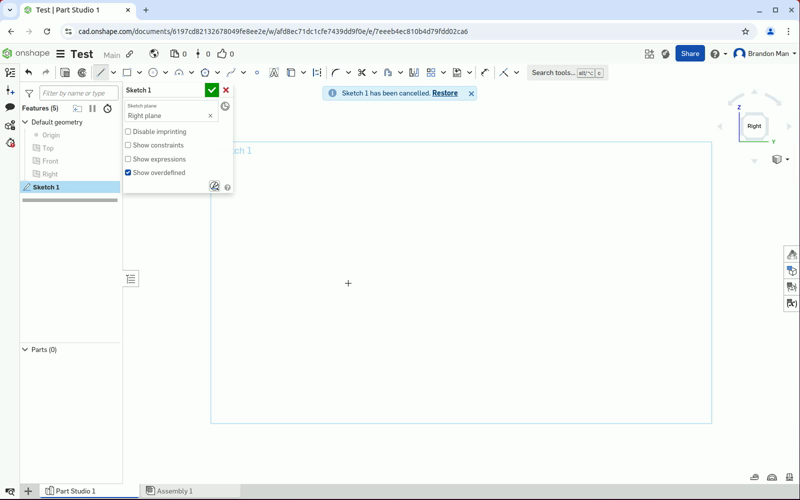
click(348, 282)
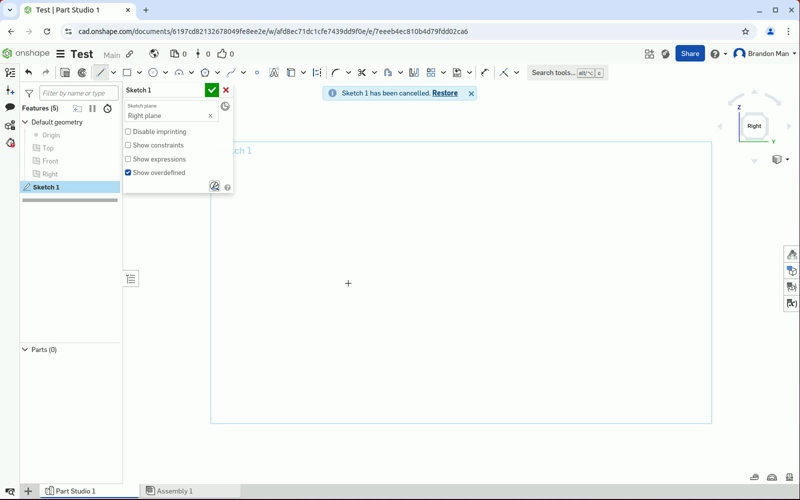
key_up(shift)
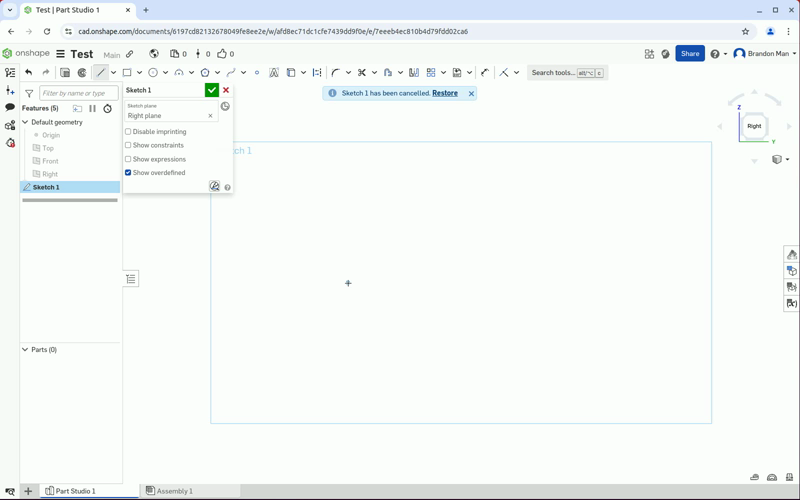
key_down(shift)
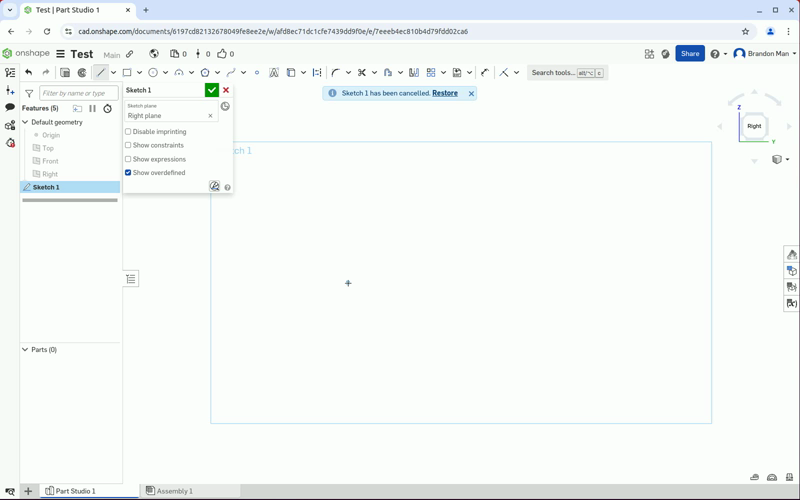
mouse_move(453, 282)
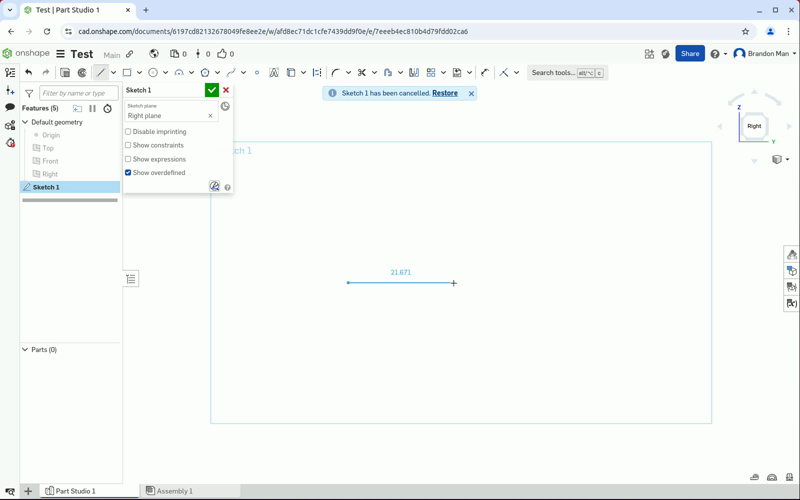
click(453, 282)
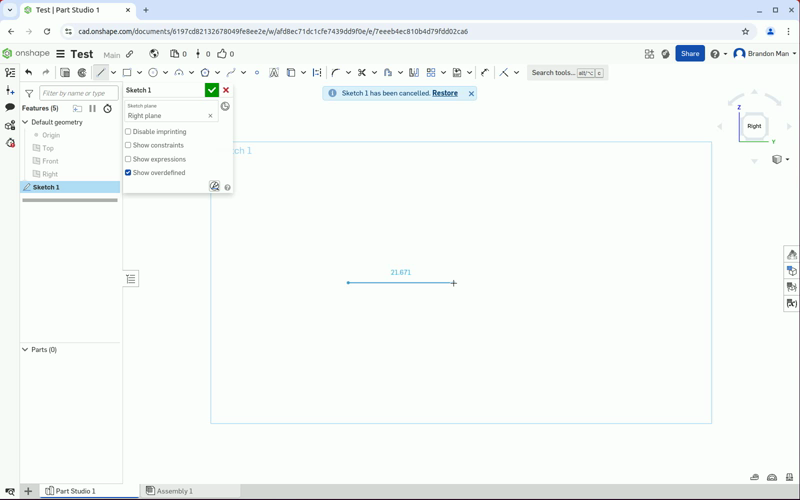
key_up(shift)
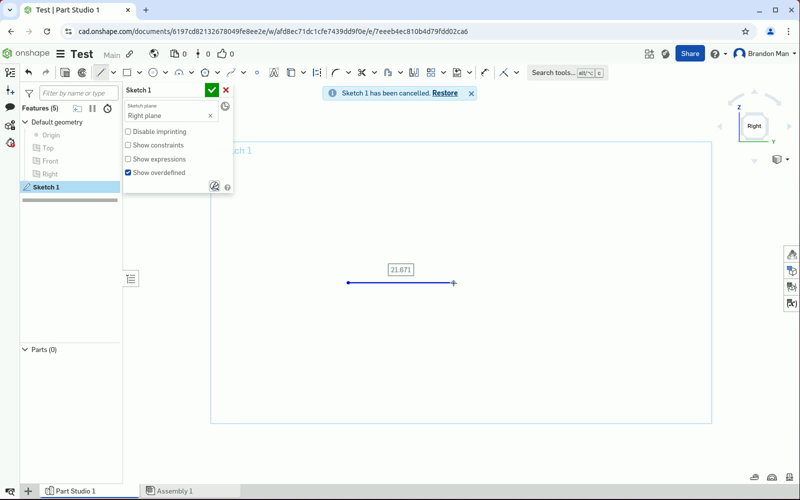
key_down(shift)
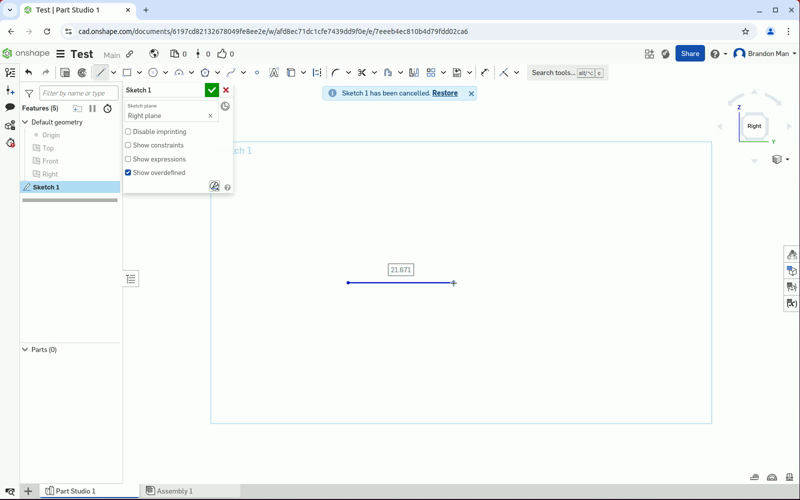
mouse_move(436, 216)
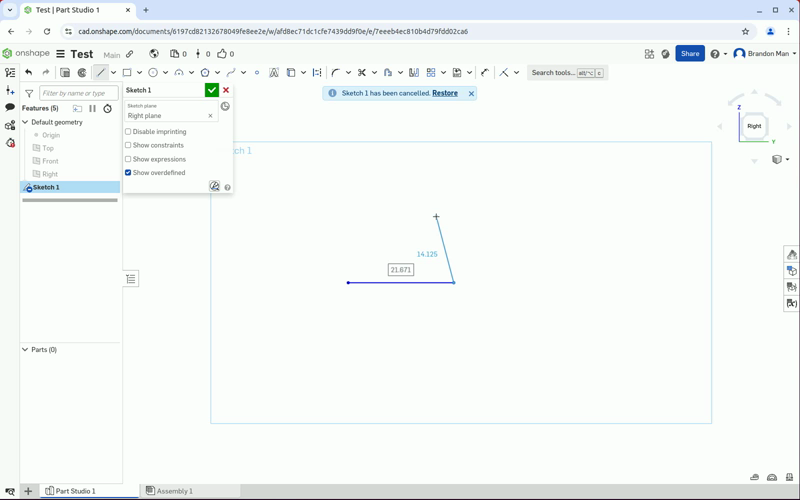
click(436, 216)
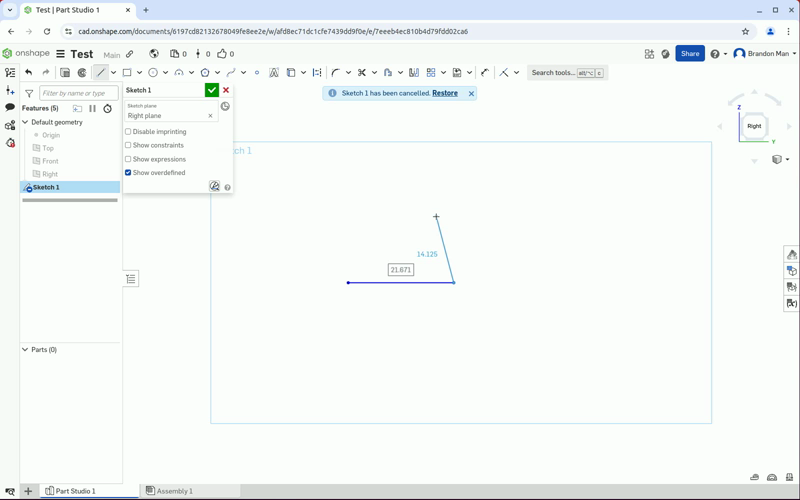
key_up(shift)
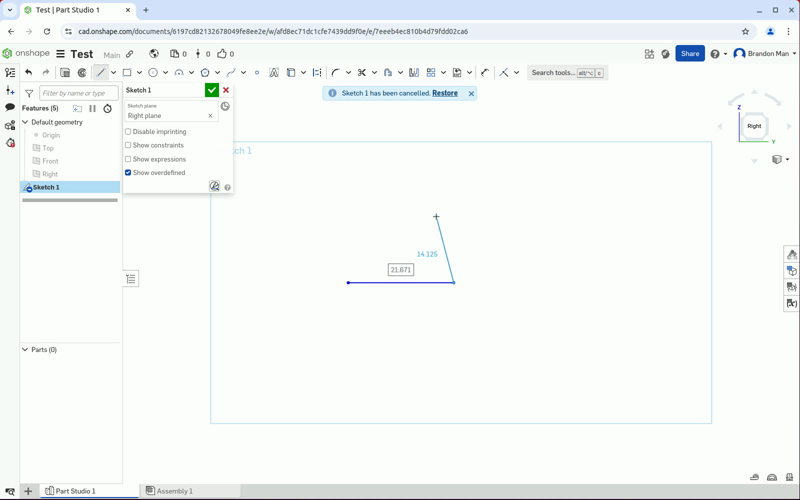
key_down(shift)
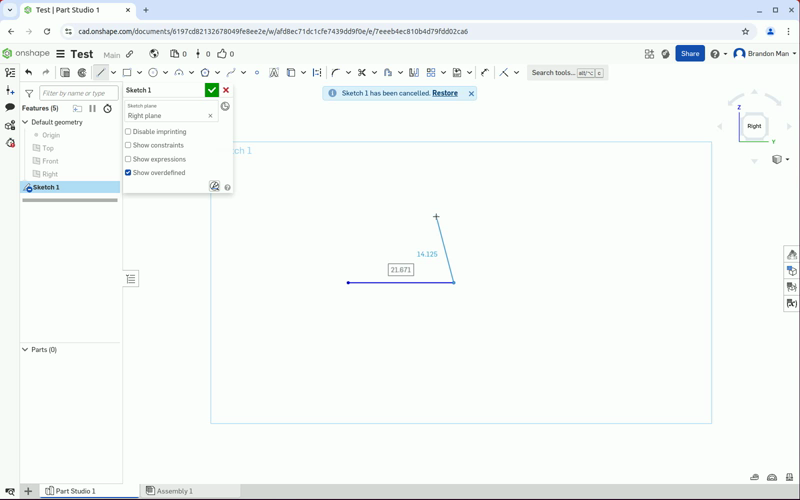
mouse_move(348, 211)
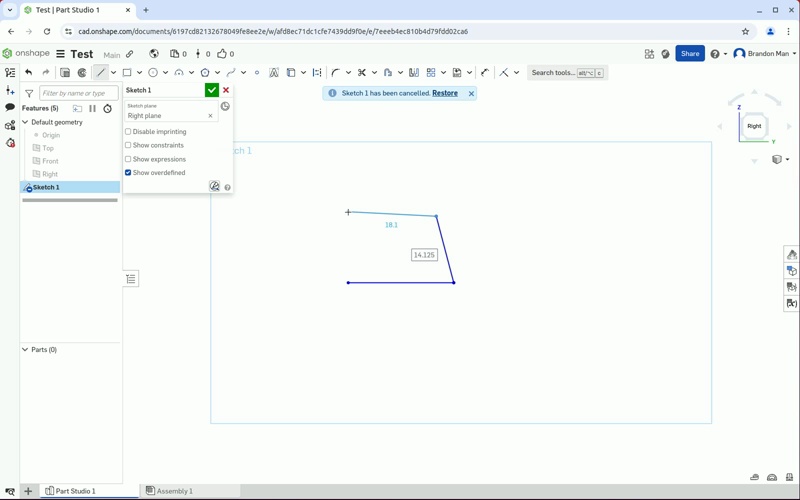
click(348, 211)
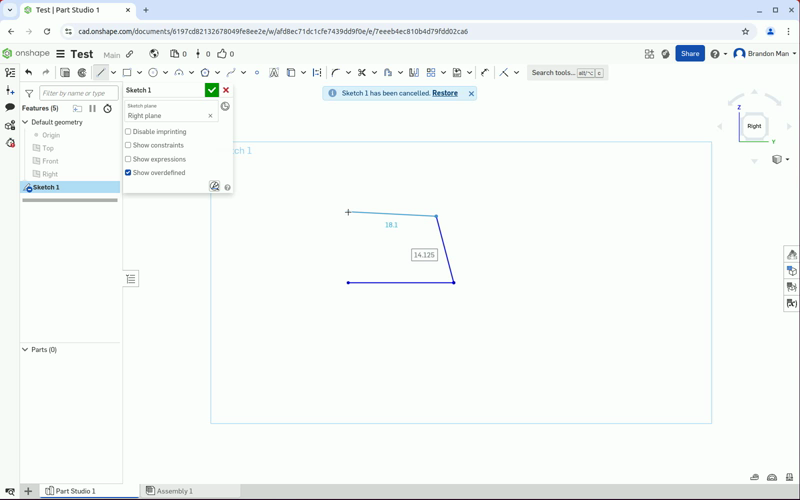
key_up(shift)
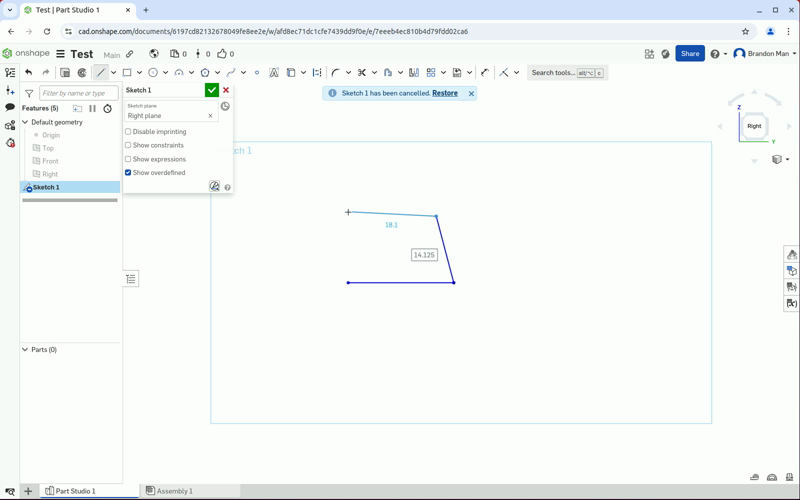
key_down(shift)
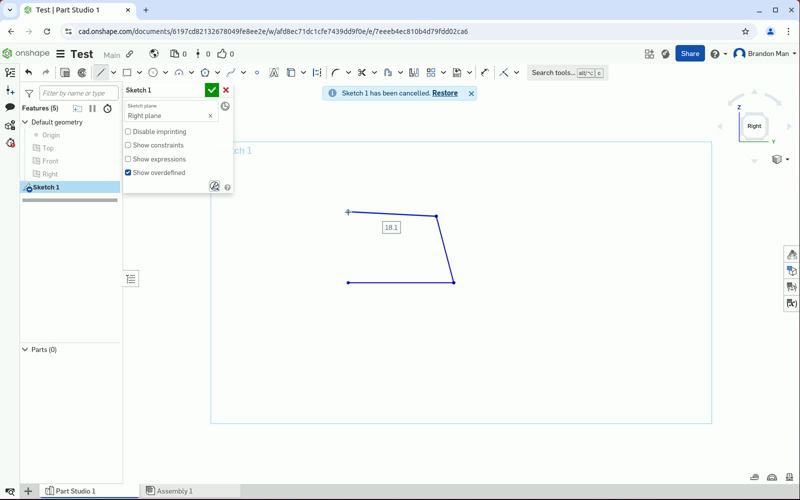
mouse_move(348, 282)
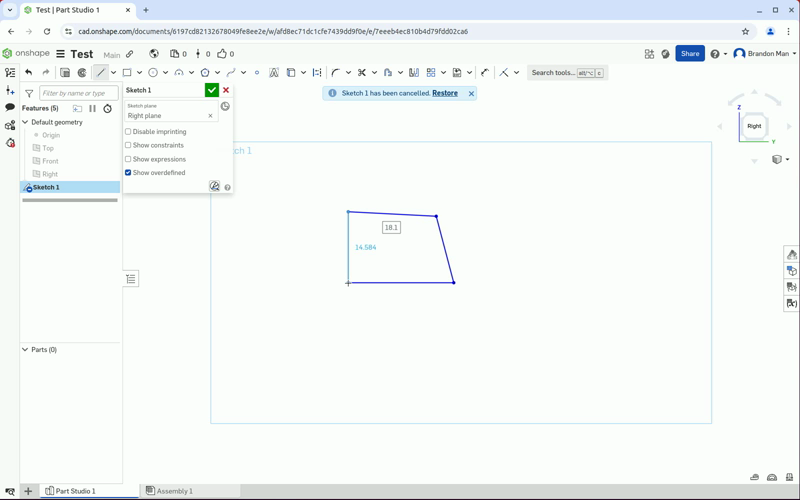
key_up(shift)
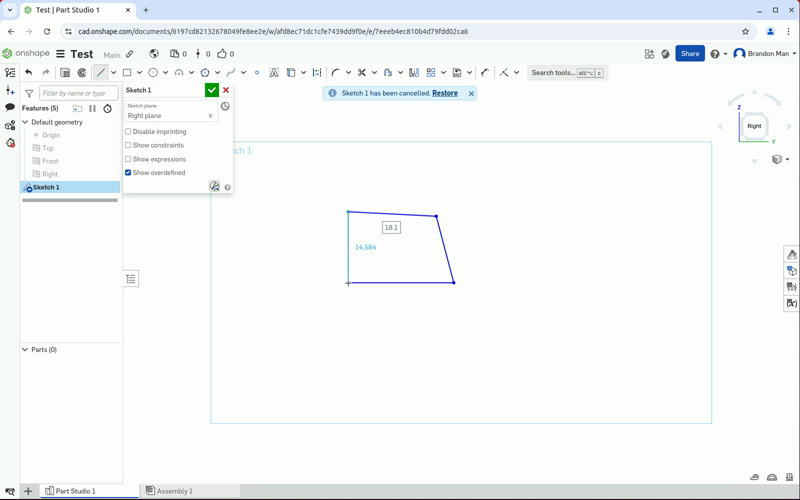
click(348, 282)
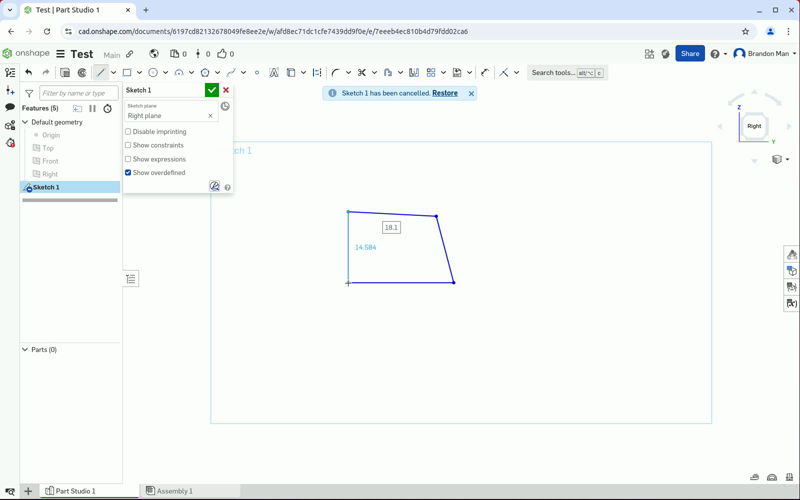
key(esc)
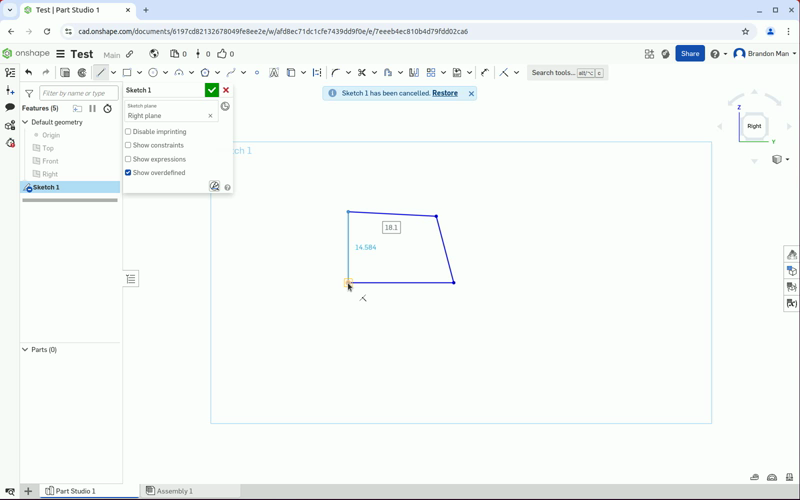
mouse_move(419, 222)
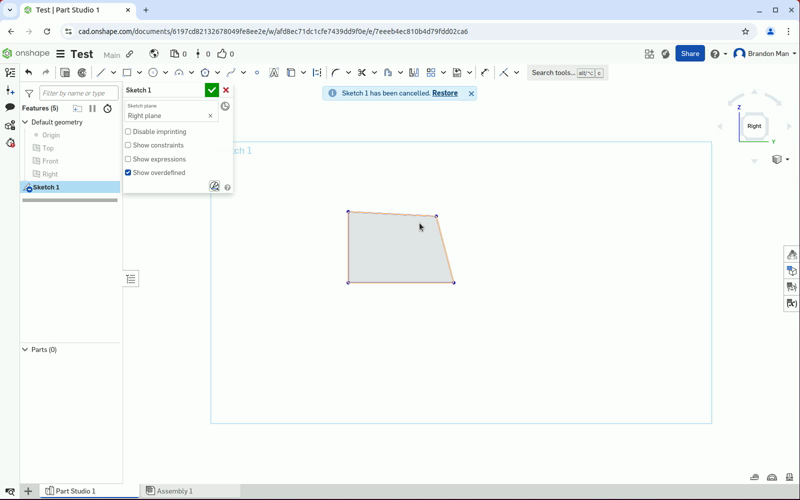
click(419, 222)
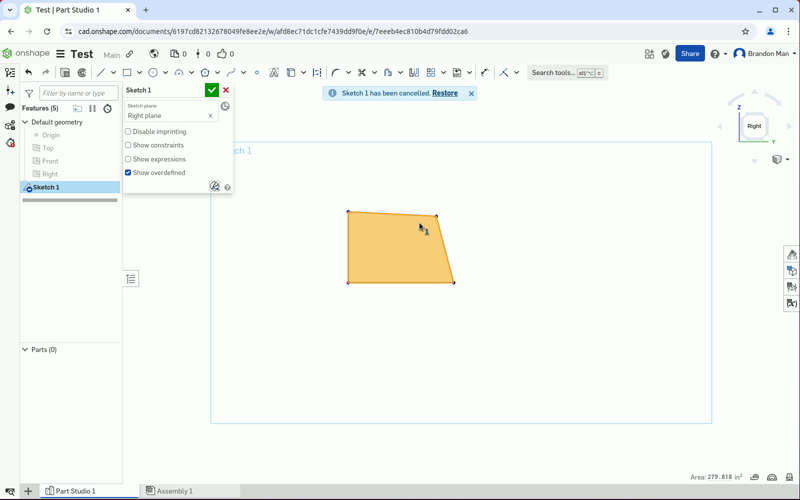
mouse_move(73, 352)
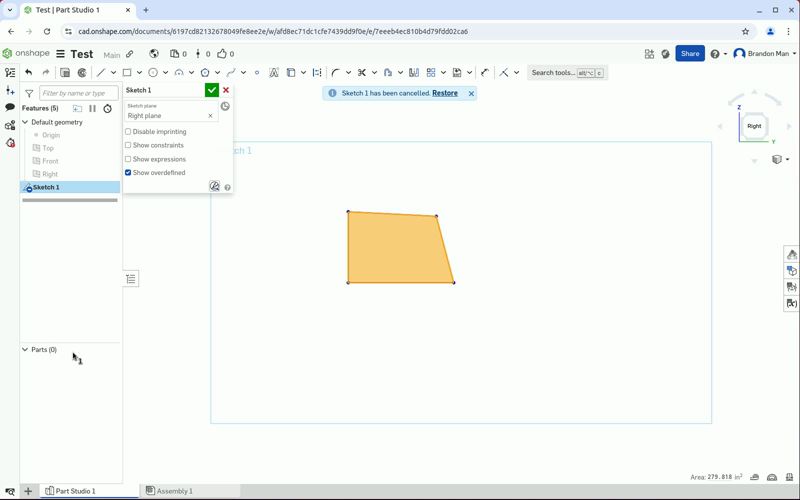
key(shift+y)
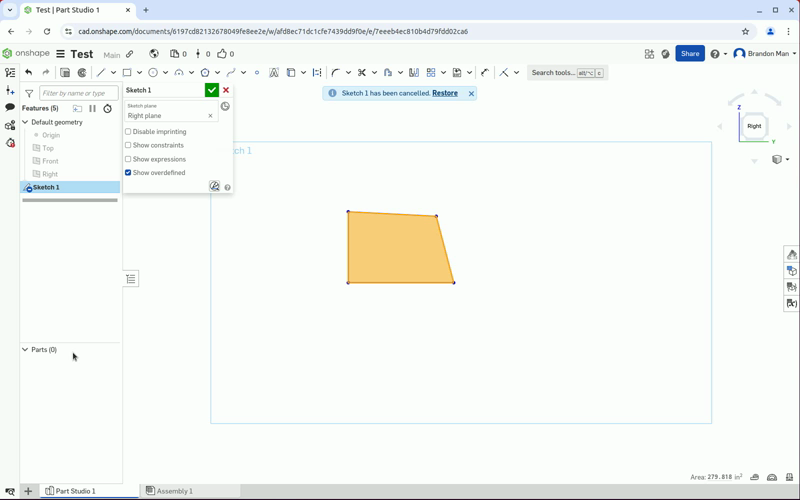
key(shift+e)
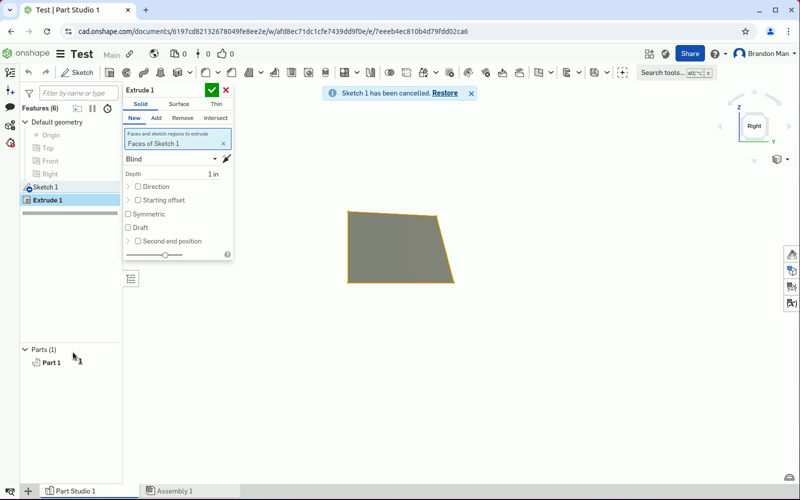
mouse_move(143, 106)
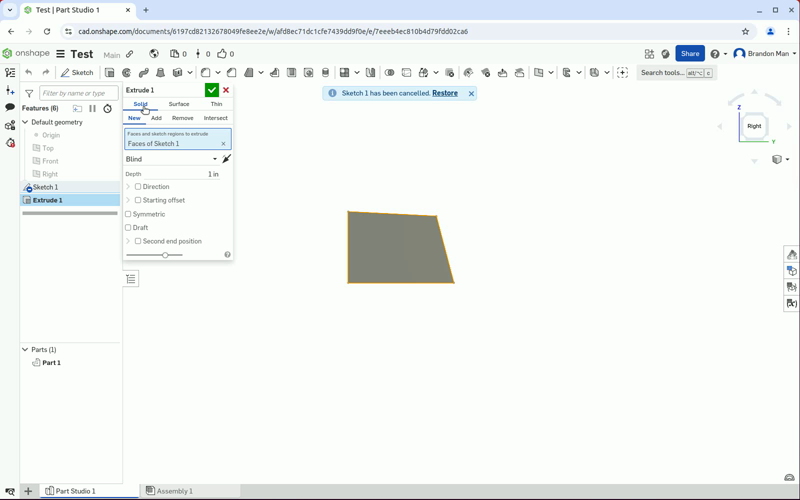
click(143, 106)
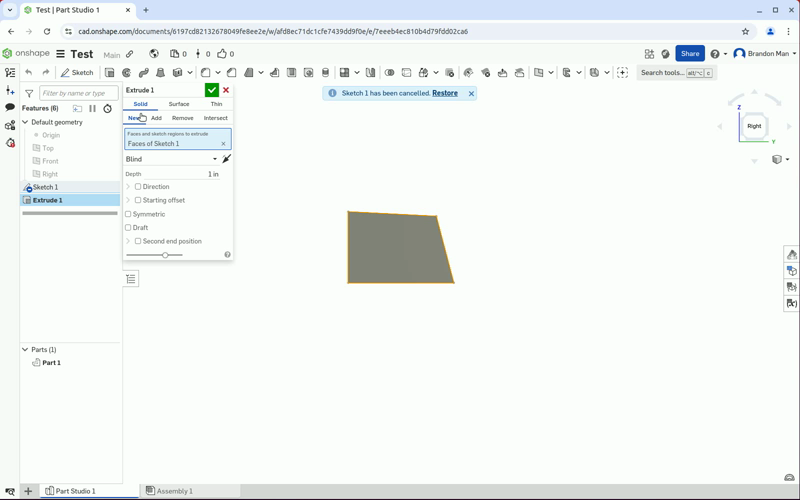
mouse_move(137, 120)
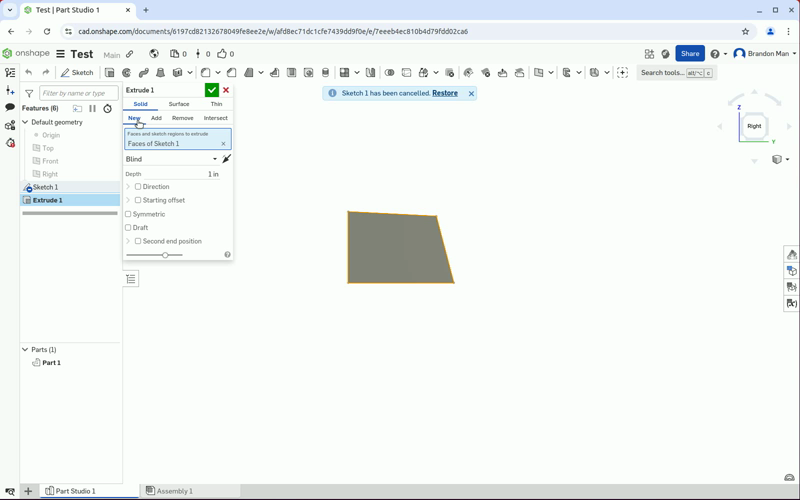
click(137, 120)
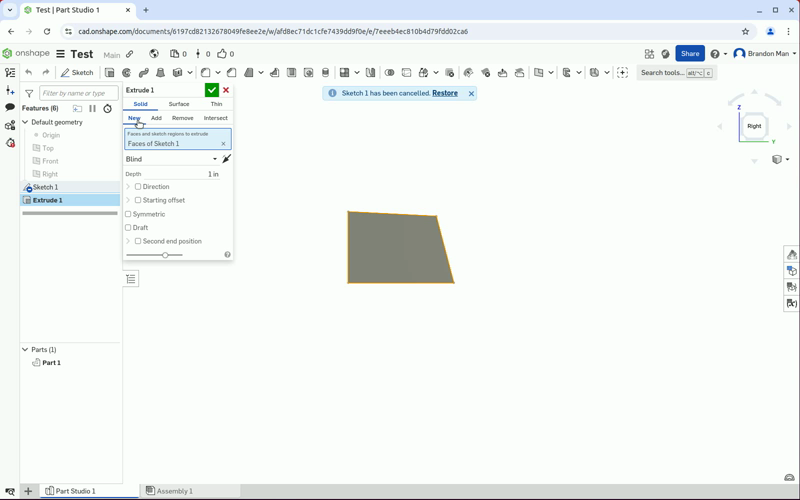
key(tab, 4)
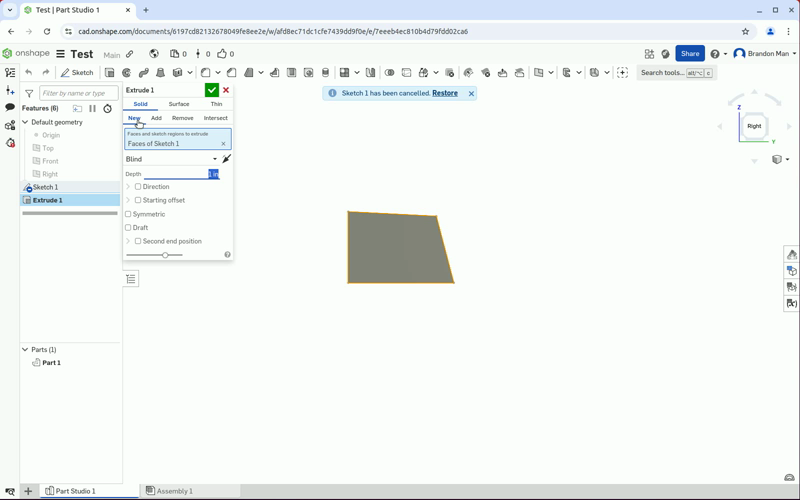
text(14.443)
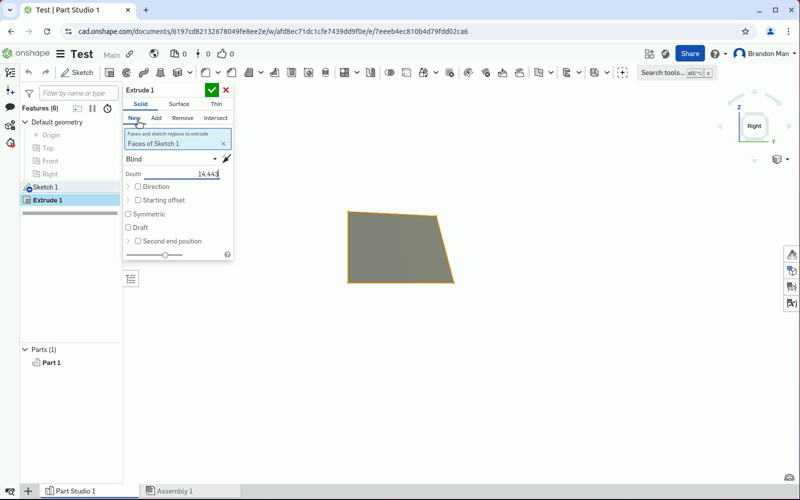
key(enter)
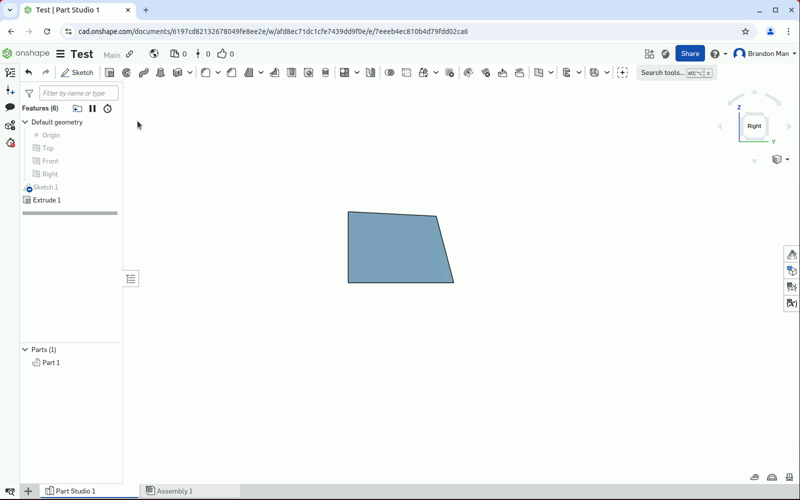
key(shift+h)
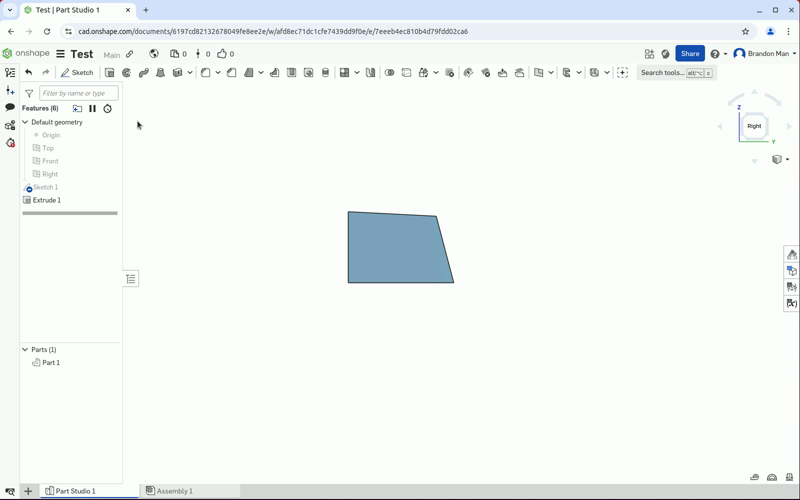
key(shift+h)
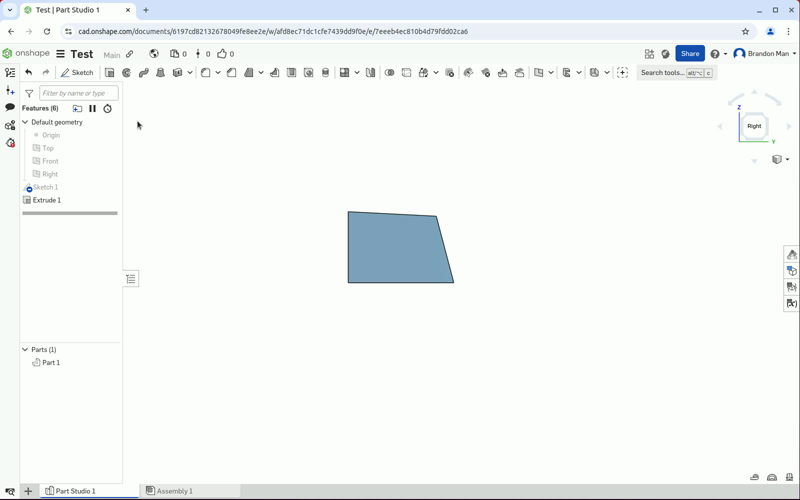
mouse_move(73, 189)
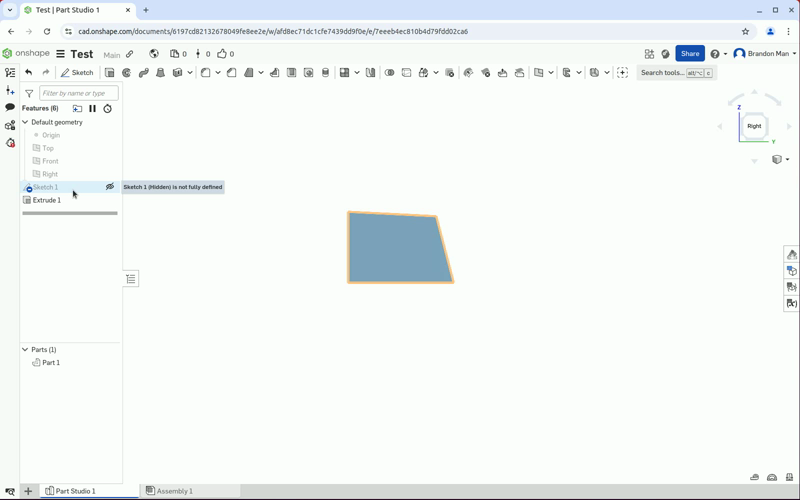
click(73, 189)
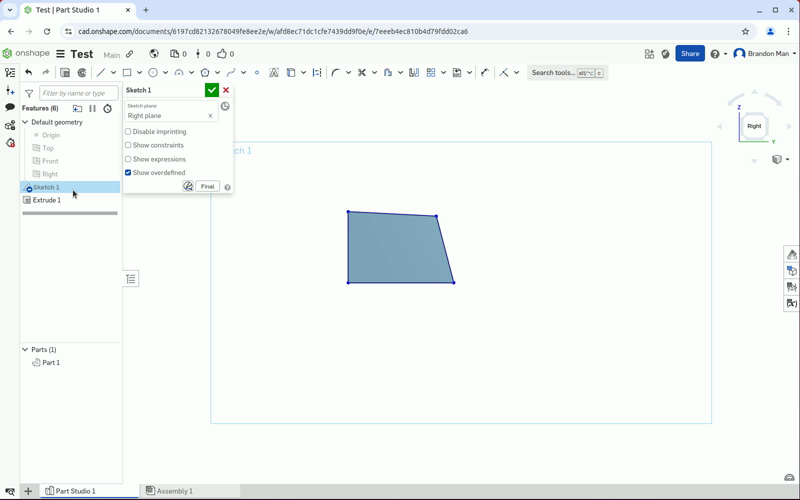
mouse_move(229, 92)
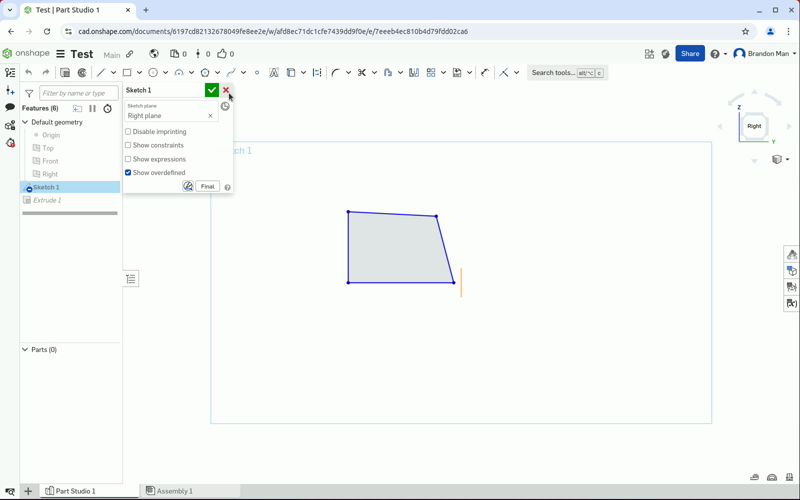
click(229, 92)
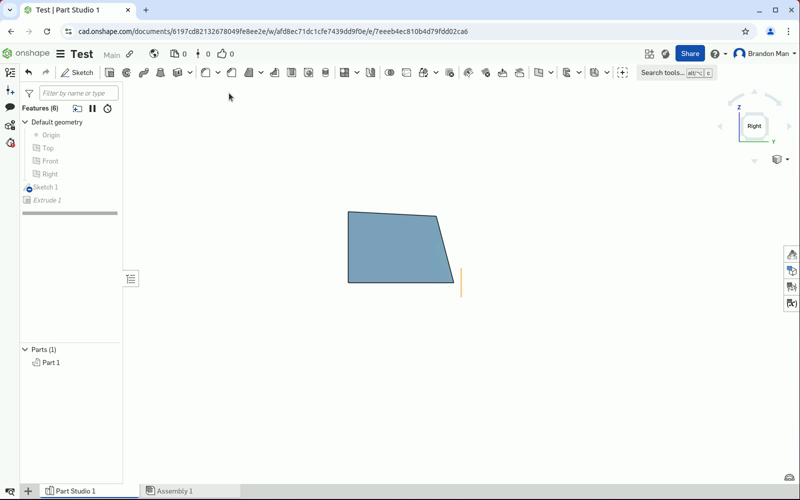
mouse_move(541, 75)
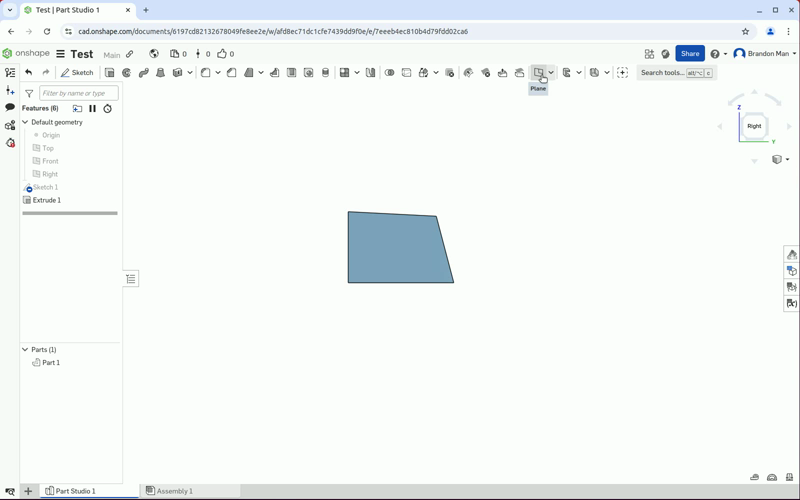
click(541, 75)
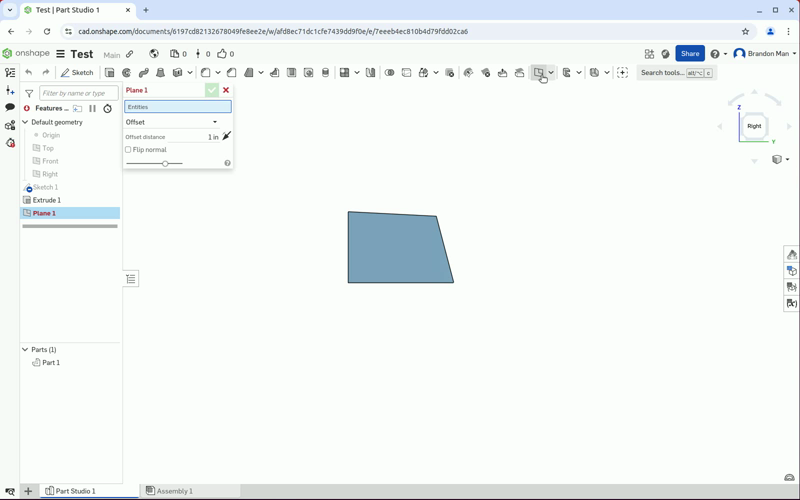
mouse_move(73, 176)
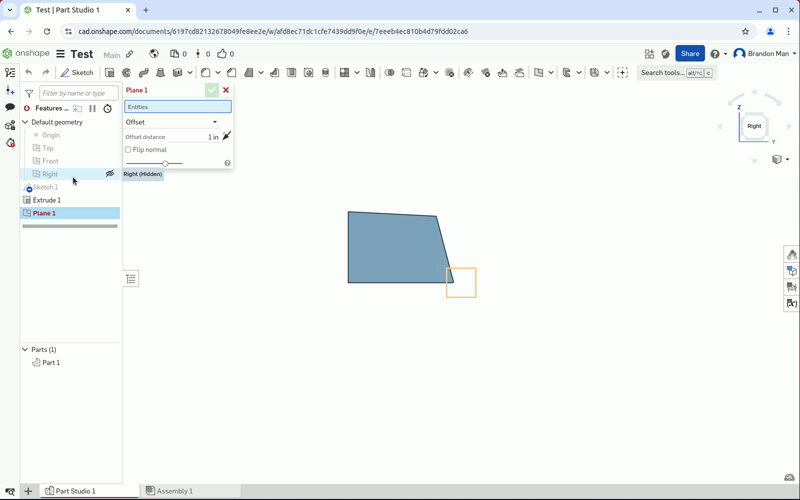
click(73, 176)
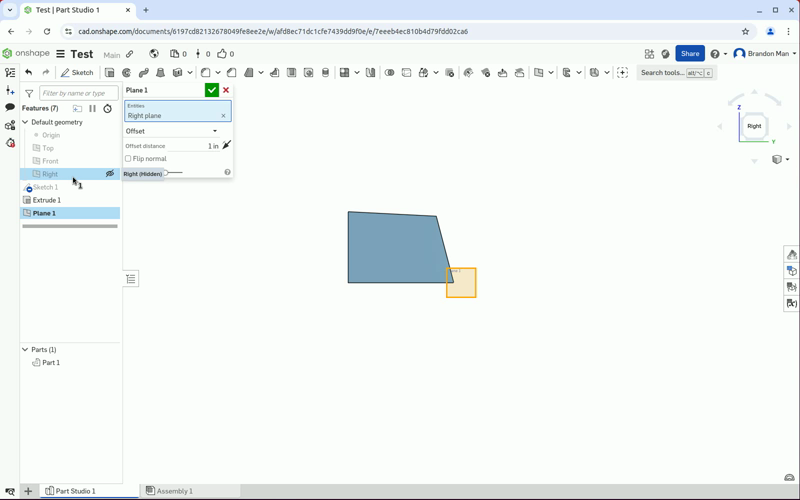
key(tab, 2)
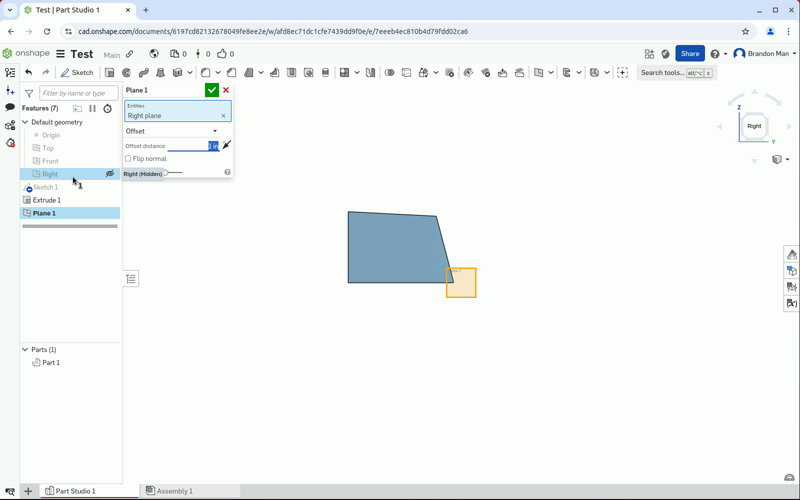
text(14.45)
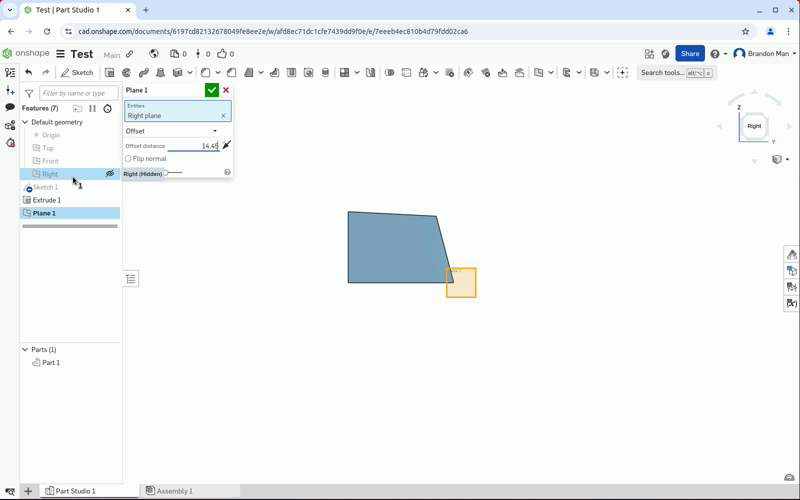
key(enter, 2)
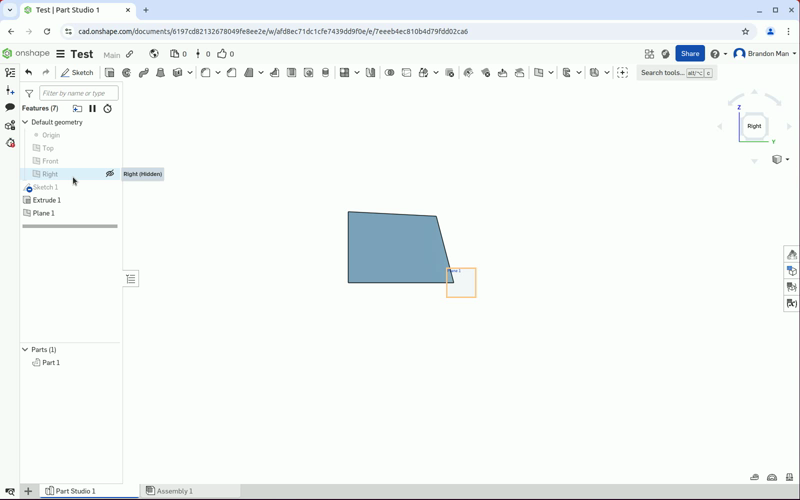
key(shift+s)
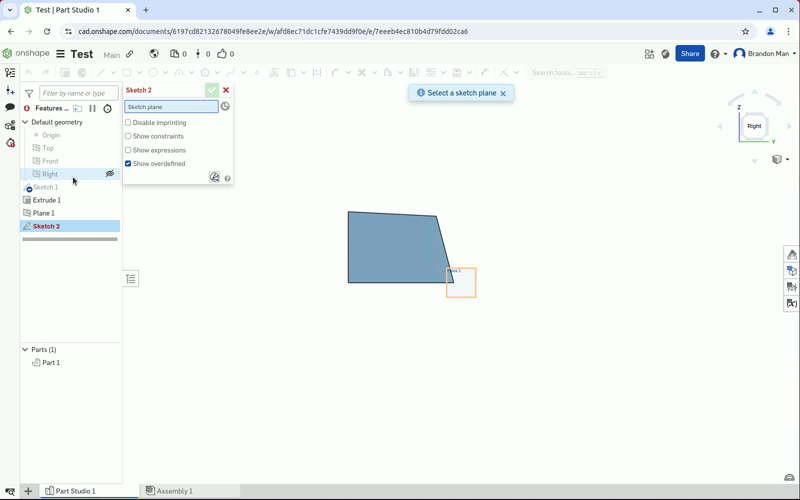
mouse_move(73, 215)
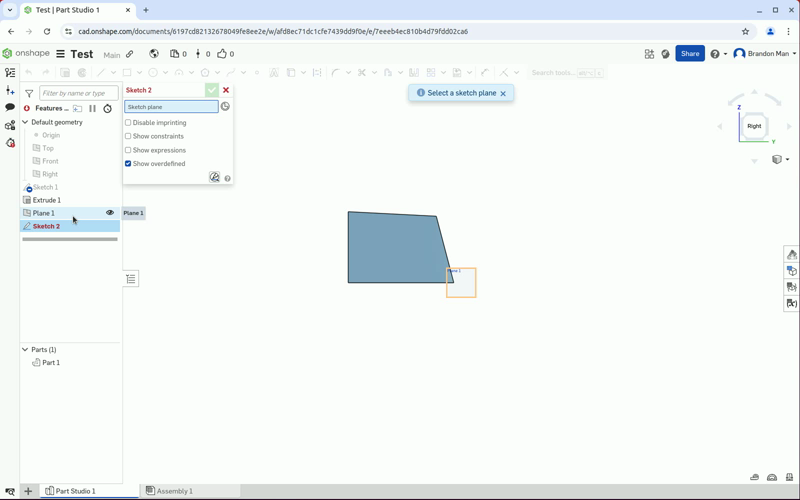
click(73, 215)
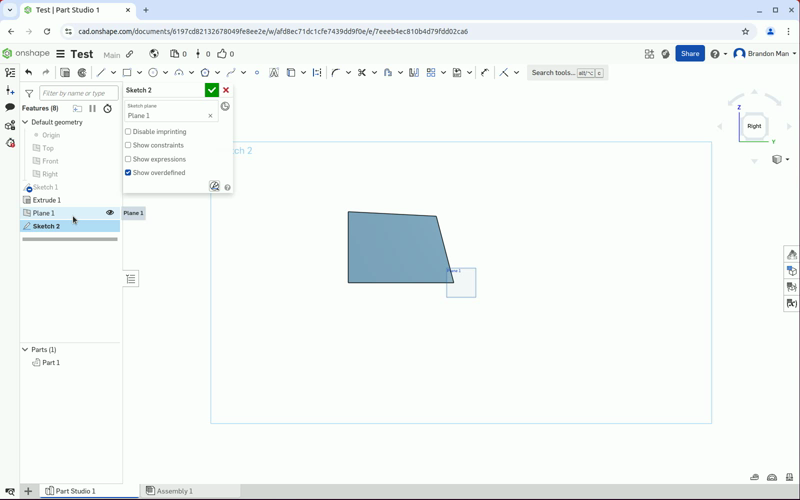
mouse_move(73, 352)
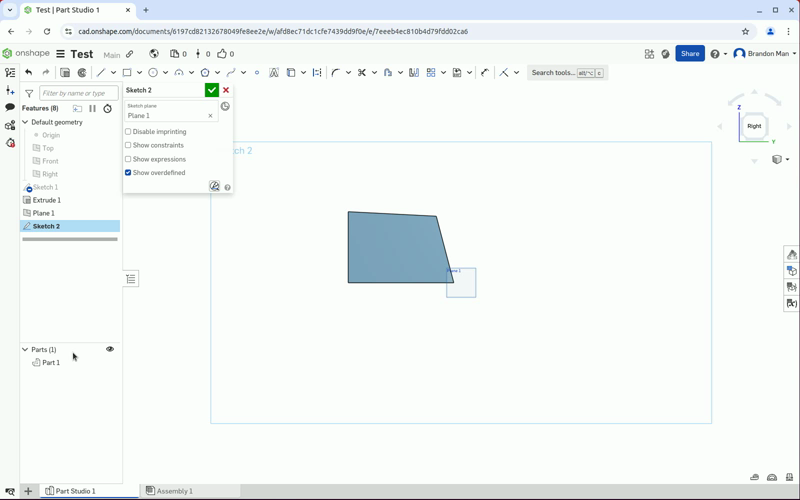
key(y)
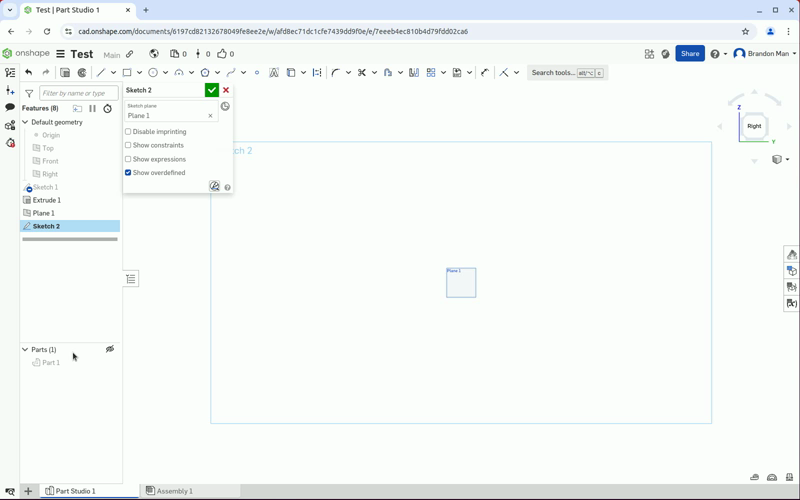
key(l)
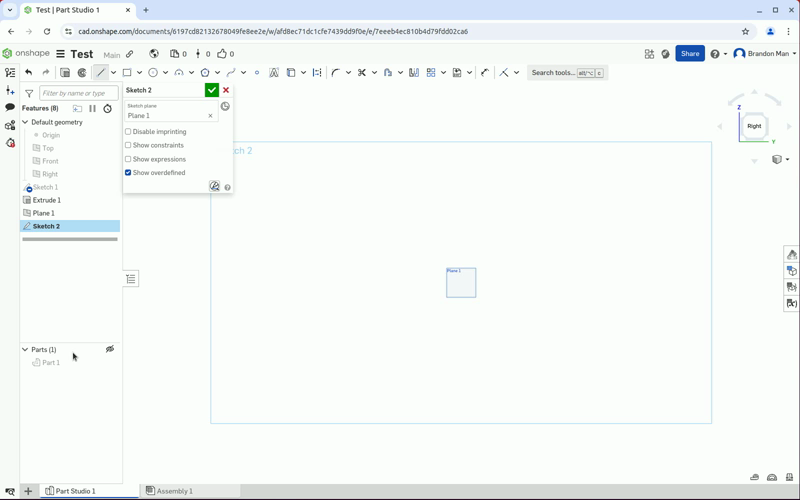
key_down(shift)
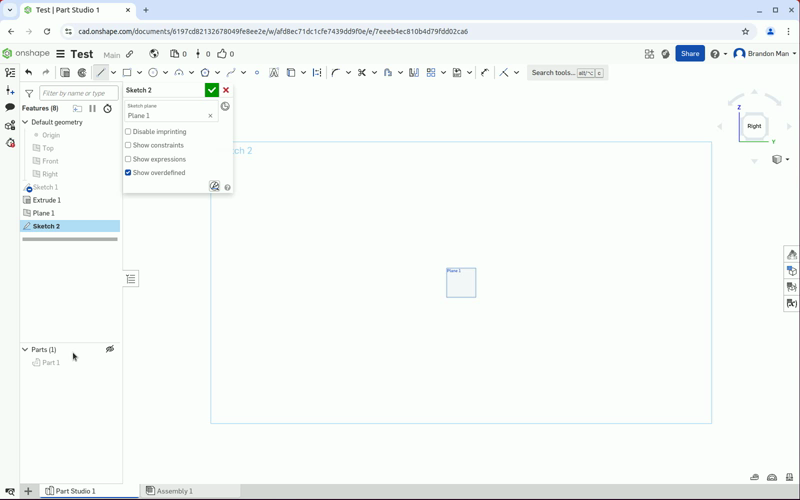
mouse_move(366, 270)
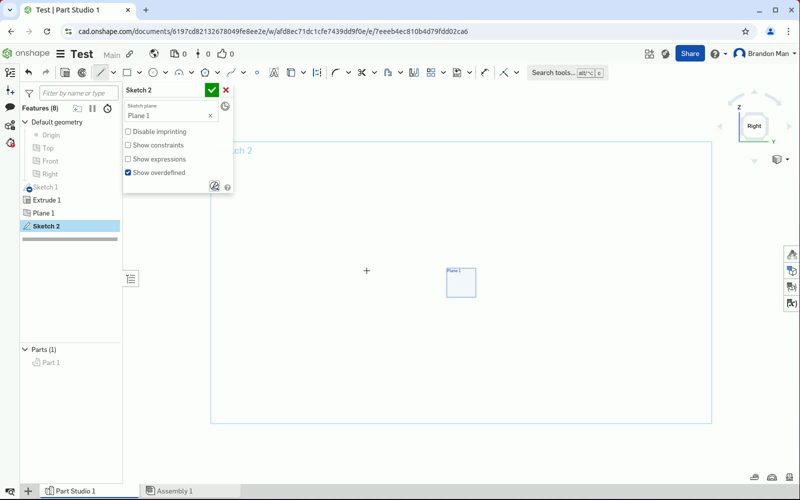
click(366, 270)
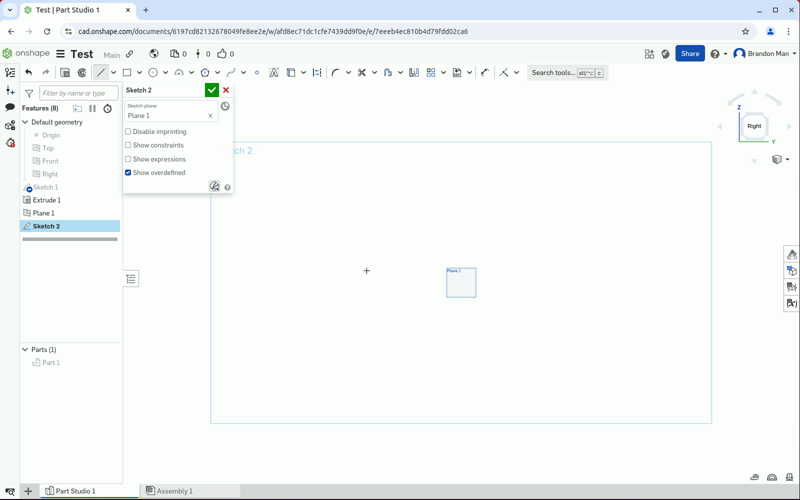
key_up(shift)
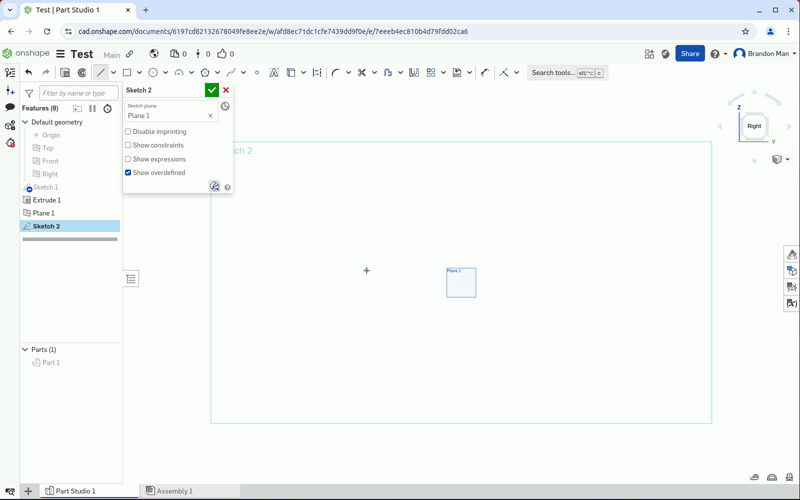
key_down(shift)
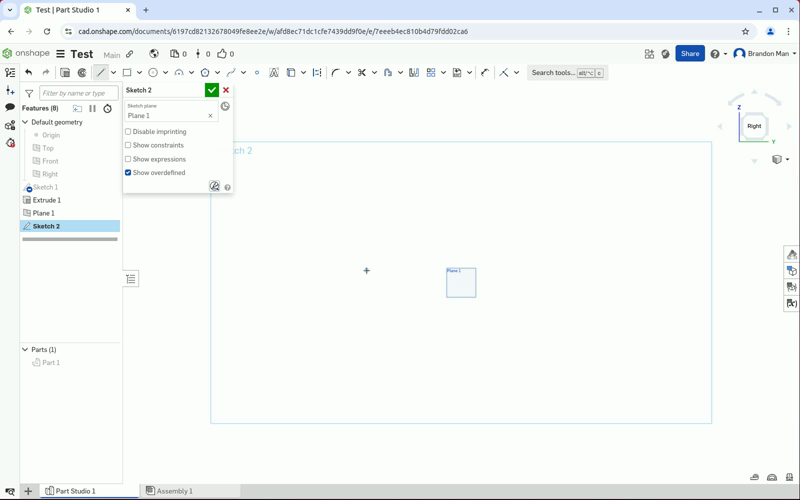
mouse_move(430, 270)
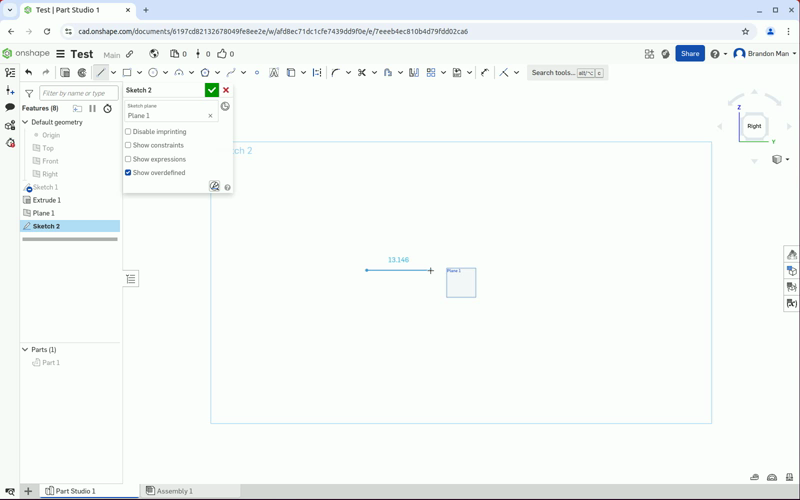
click(430, 270)
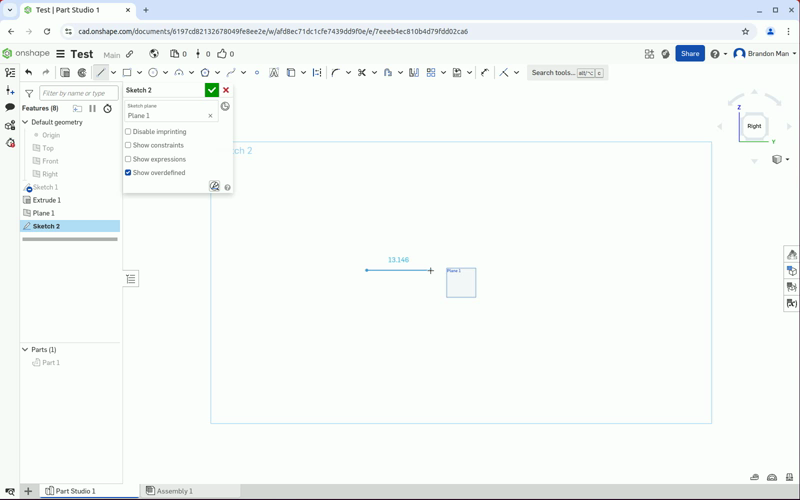
key_up(shift)
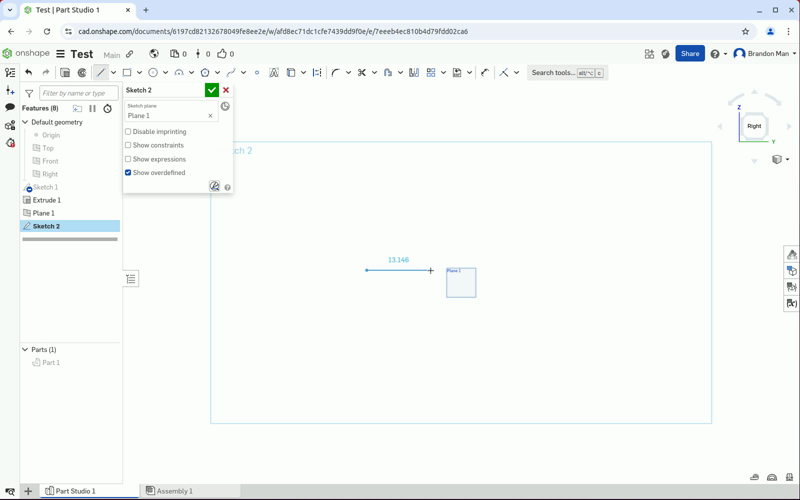
key_down(shift)
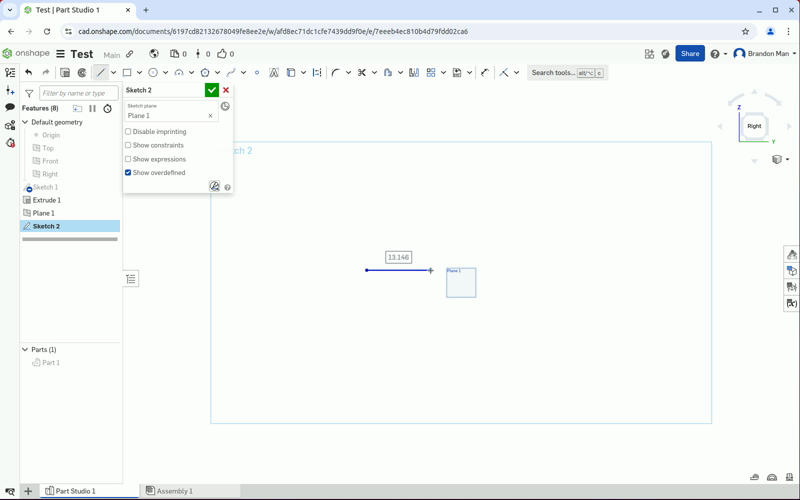
mouse_move(460, 270)
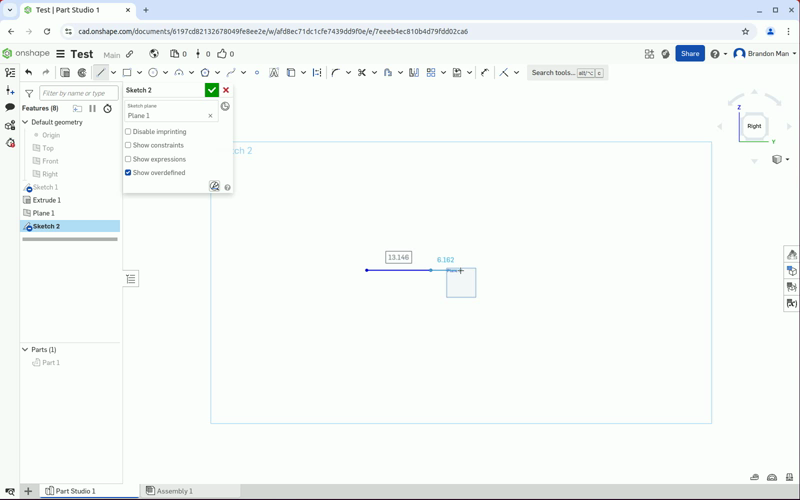
mouse_move(430, 228)
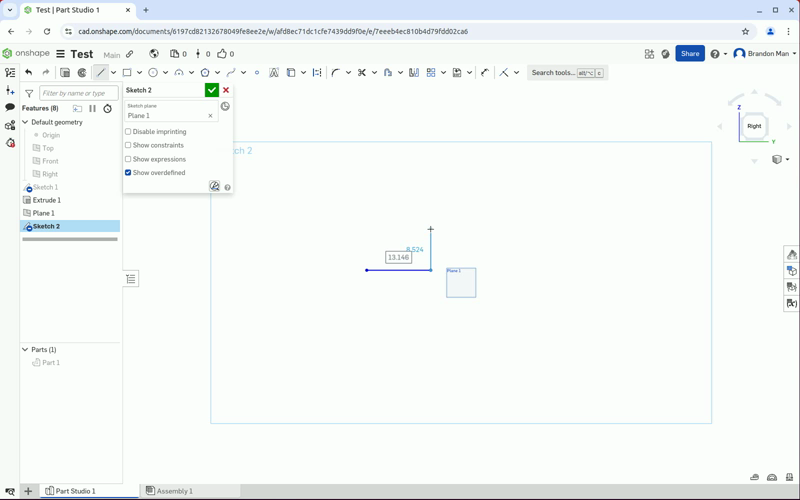
click(430, 228)
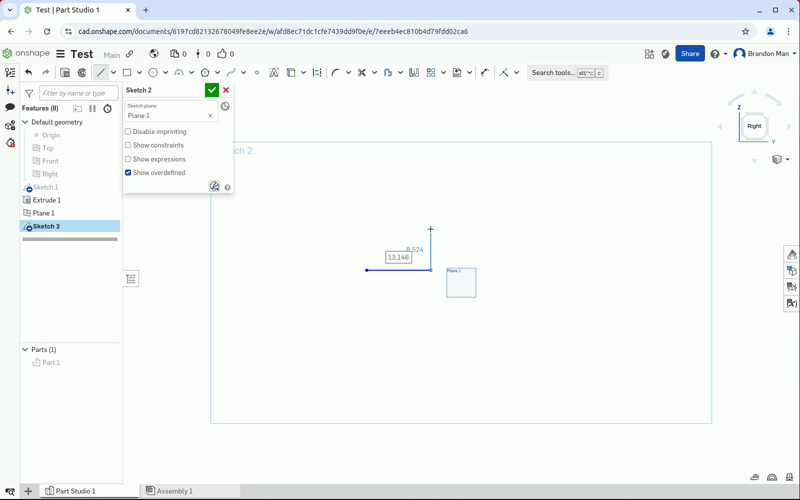
key_up(shift)
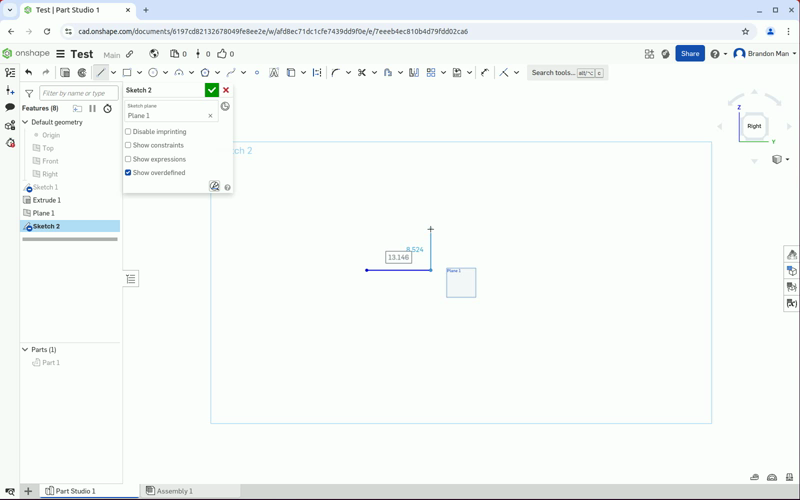
key_down(shift)
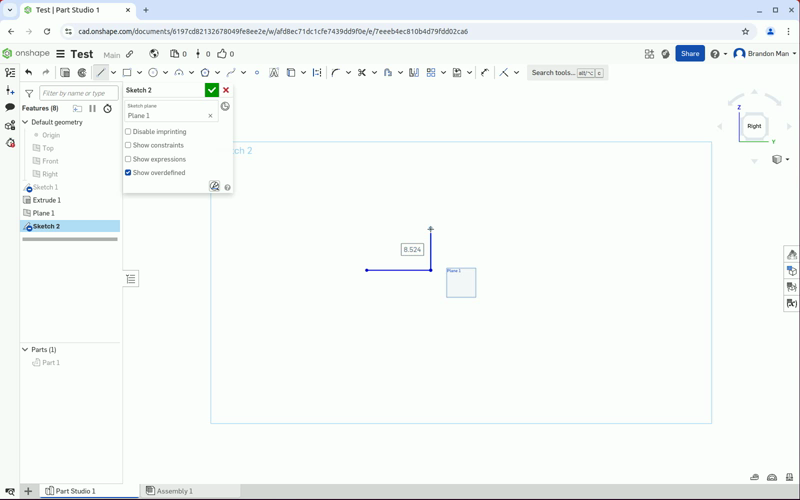
mouse_move(366, 228)
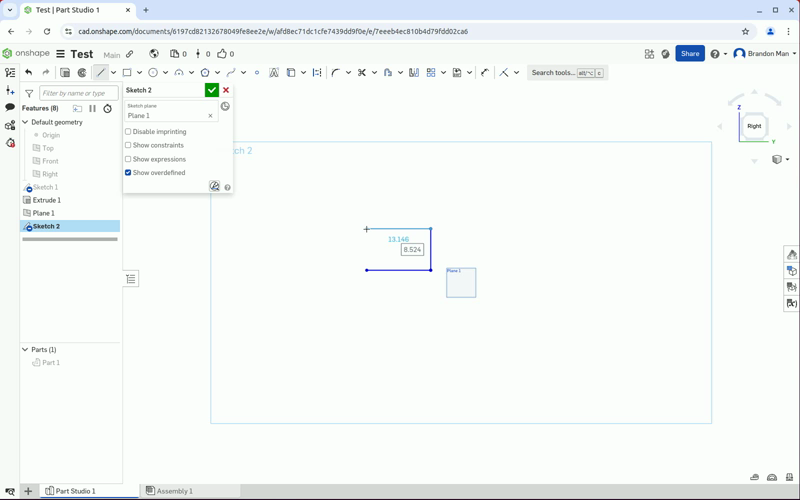
click(366, 228)
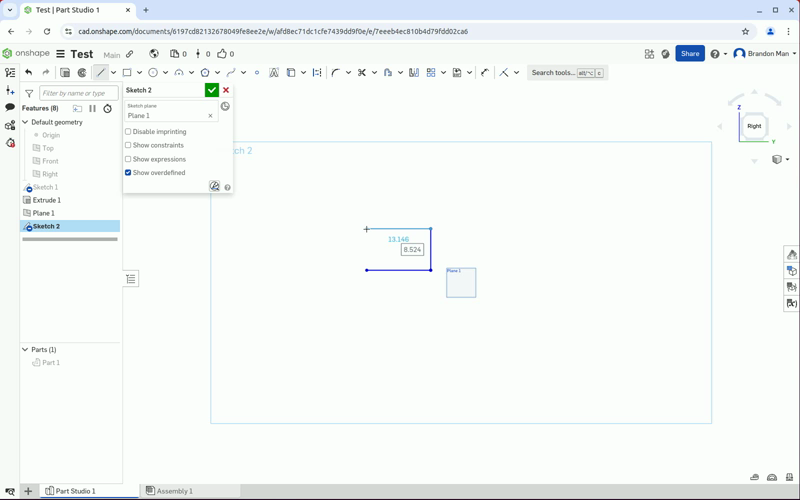
key_up(shift)
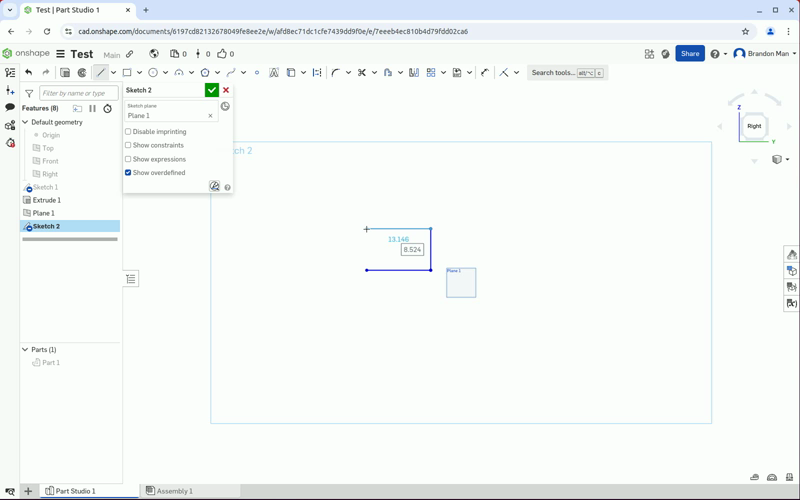
mouse_move(396, 228)
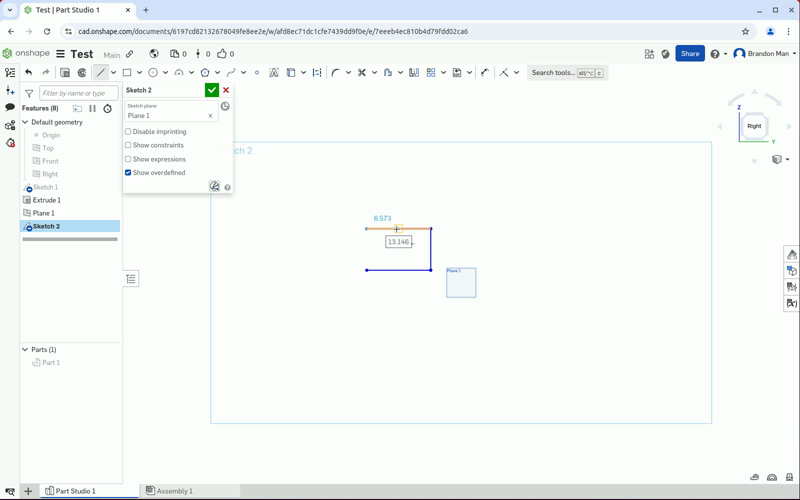
key_down(shift)
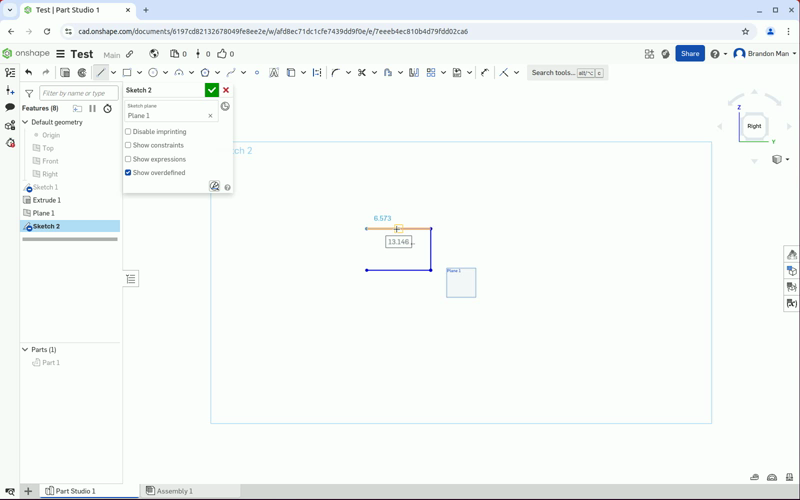
mouse_move(366, 270)
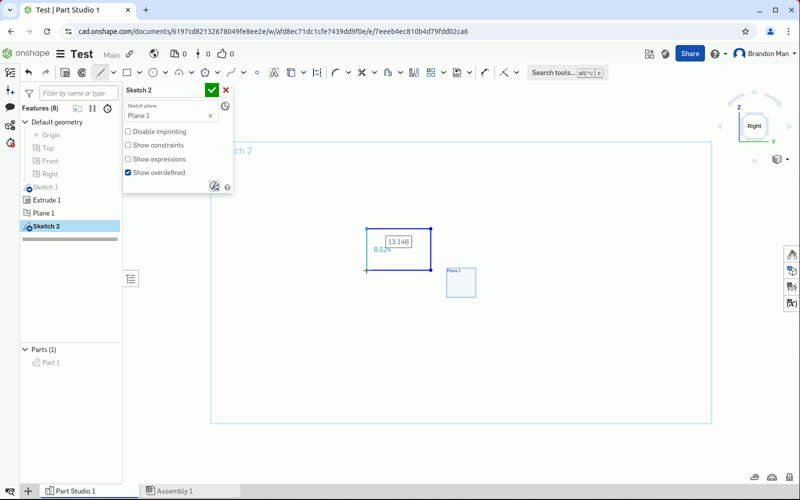
key_up(shift)
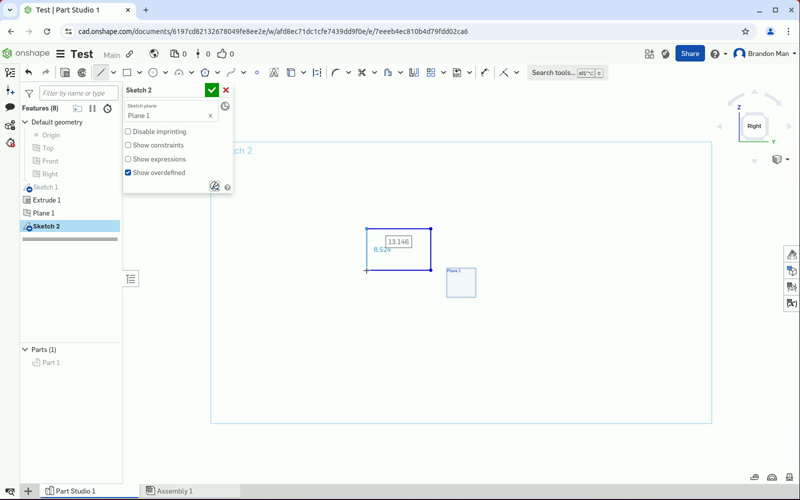
click(366, 270)
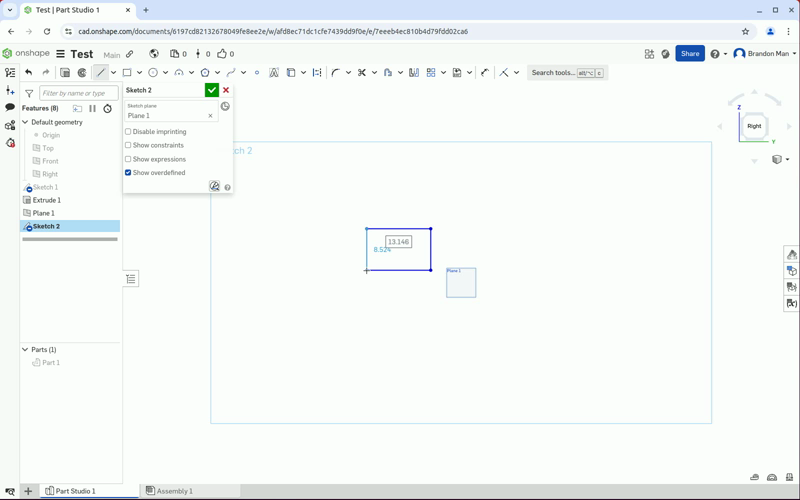
key(esc)
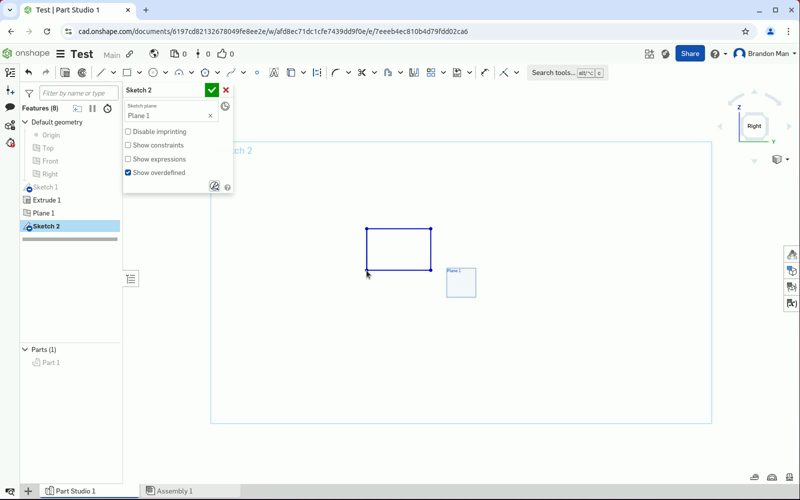
mouse_move(395, 252)
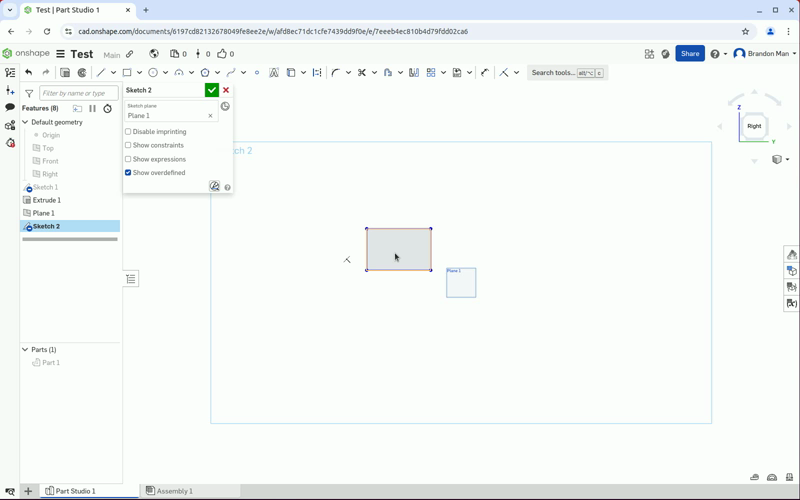
click(395, 252)
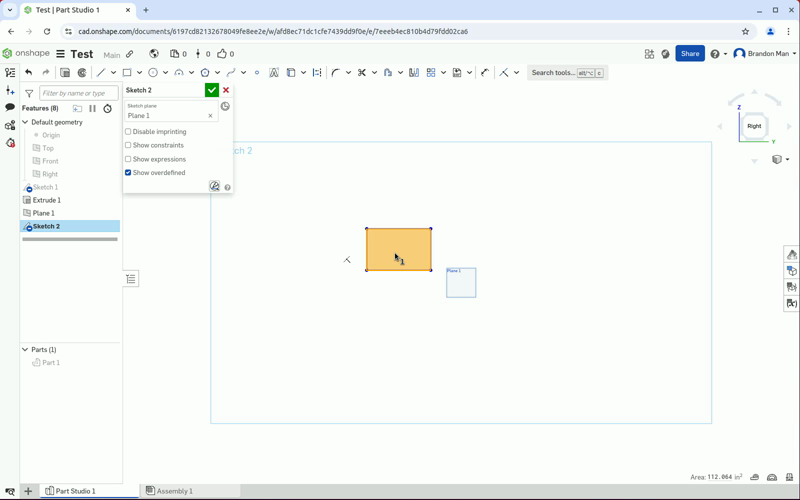
mouse_move(73, 352)
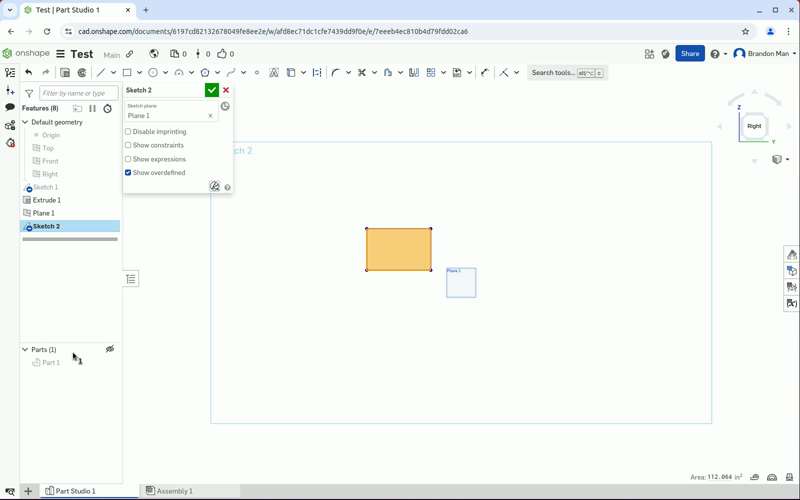
key(shift+y)
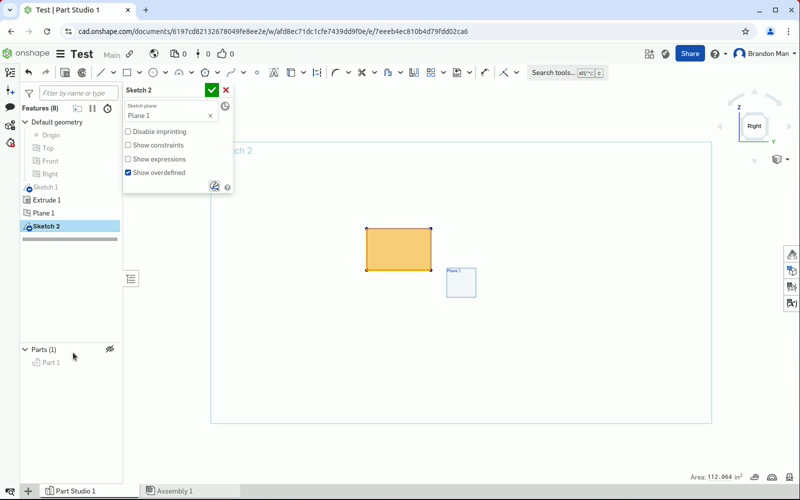
key(shift+e)
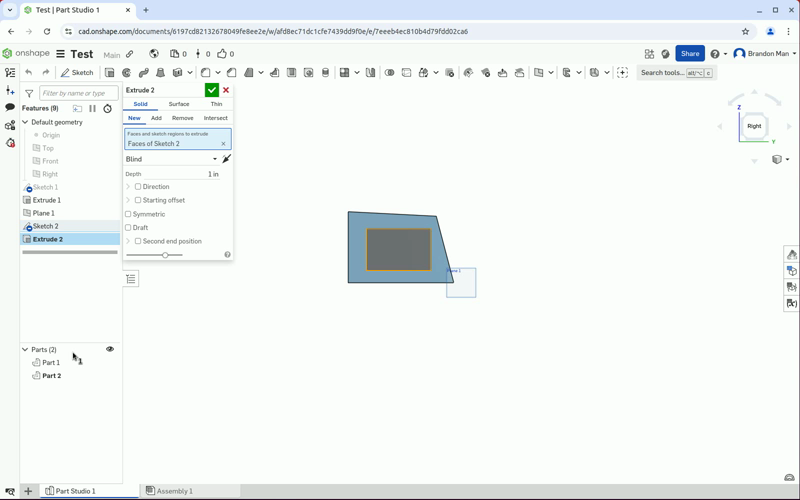
mouse_move(143, 106)
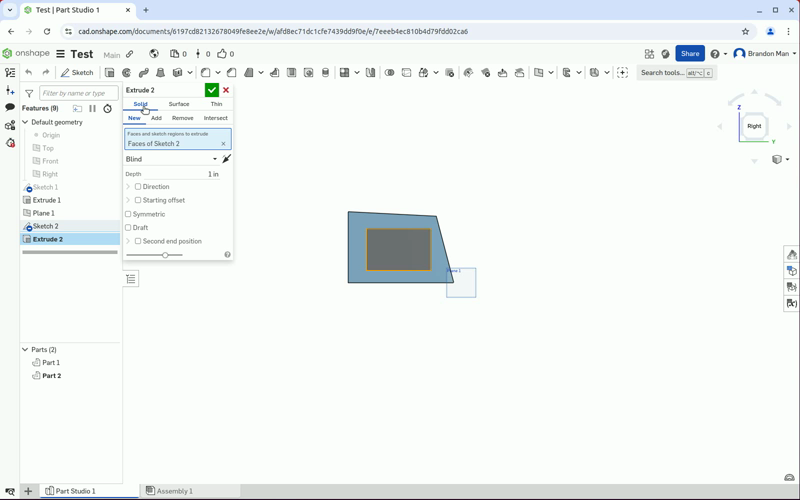
click(143, 106)
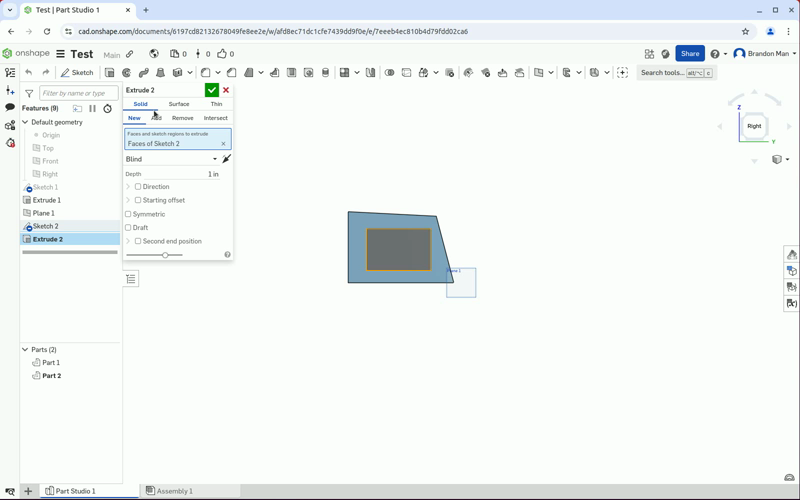
mouse_move(186, 120)
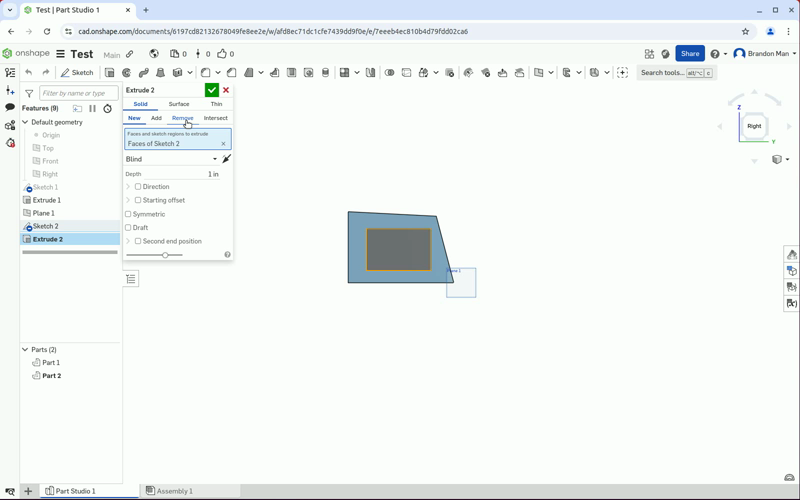
click(186, 120)
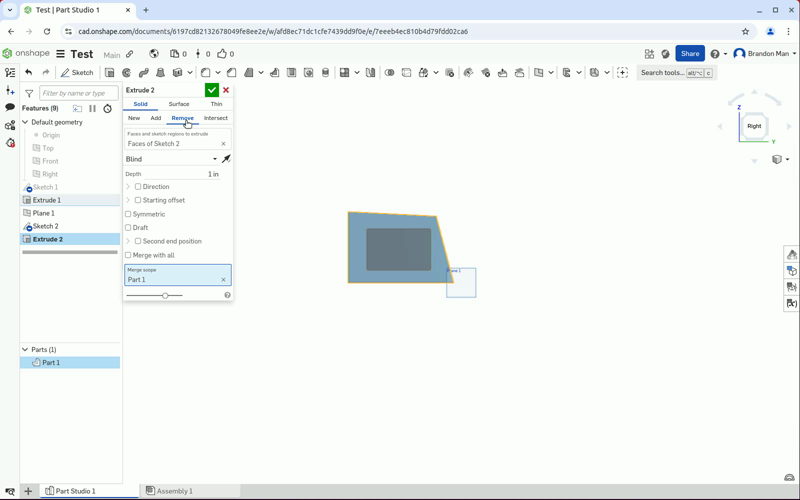
key(tab, 4)
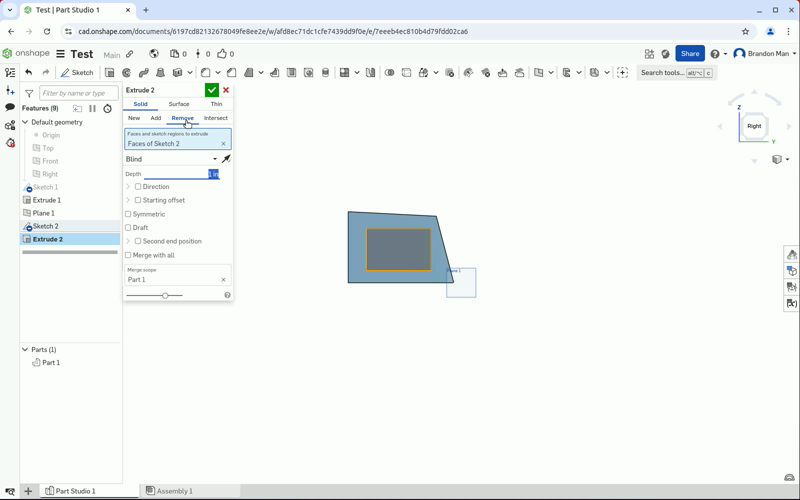
text(7.221)
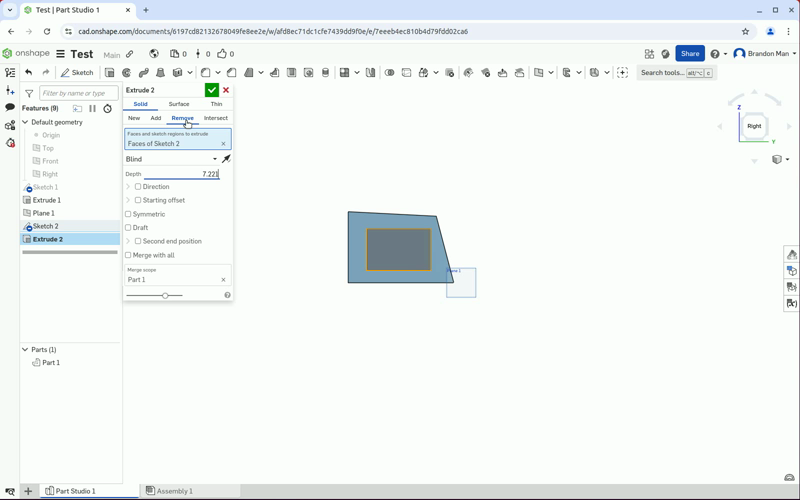
key(tab, 6)
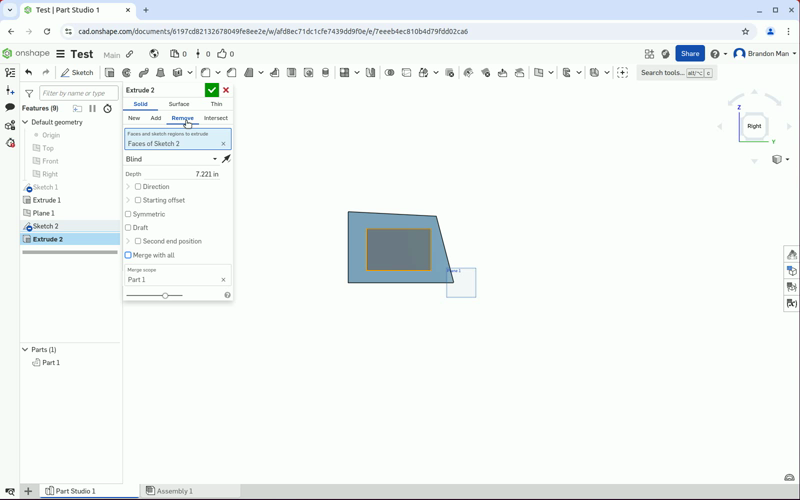
key(space)
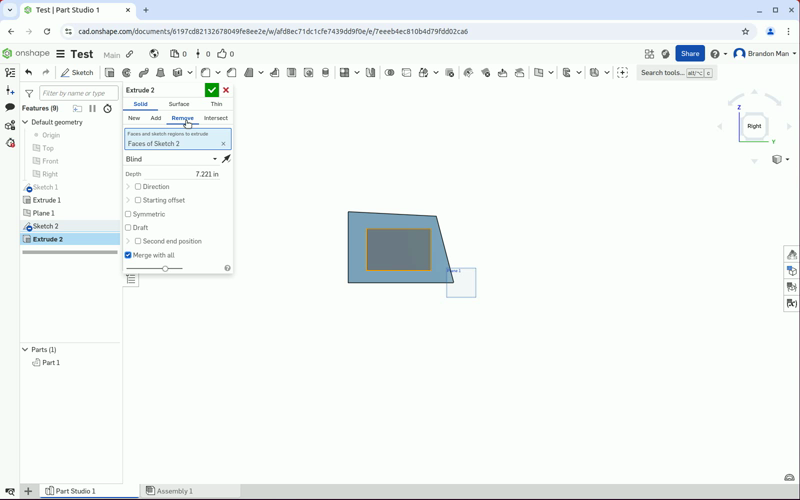
key(enter)
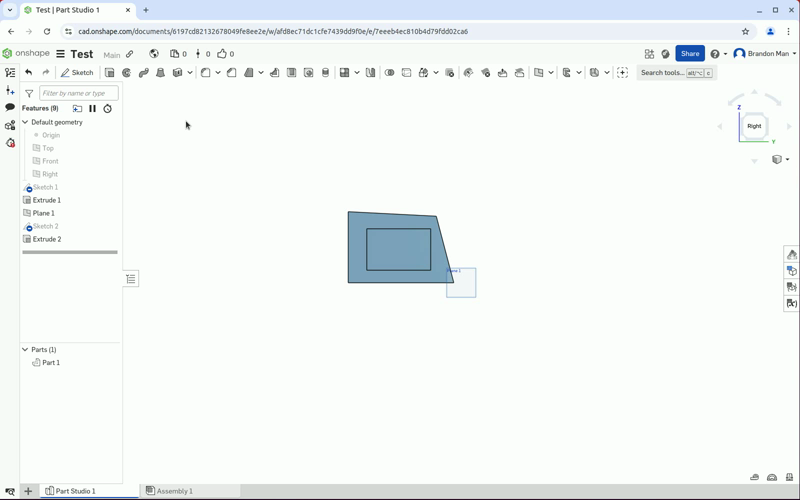
key(shift+h)
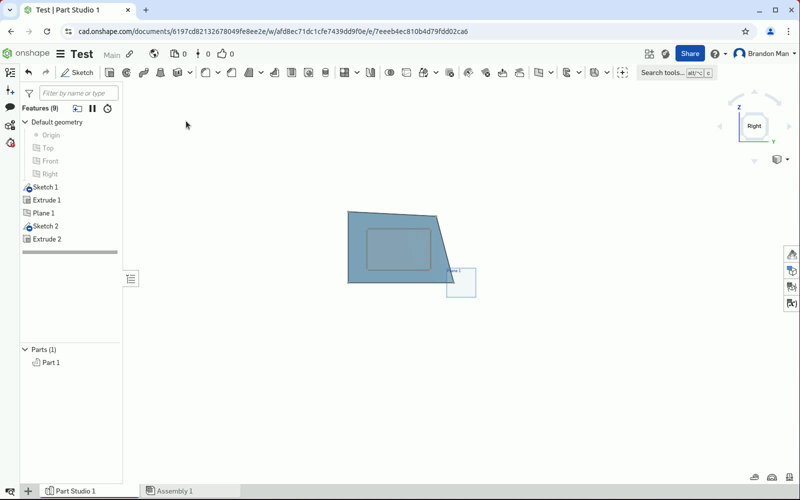
key(shift+h)
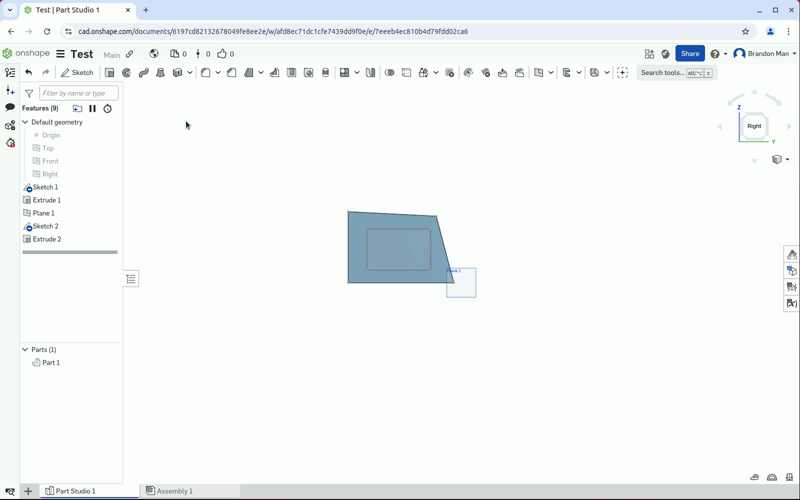
key(shift+7)
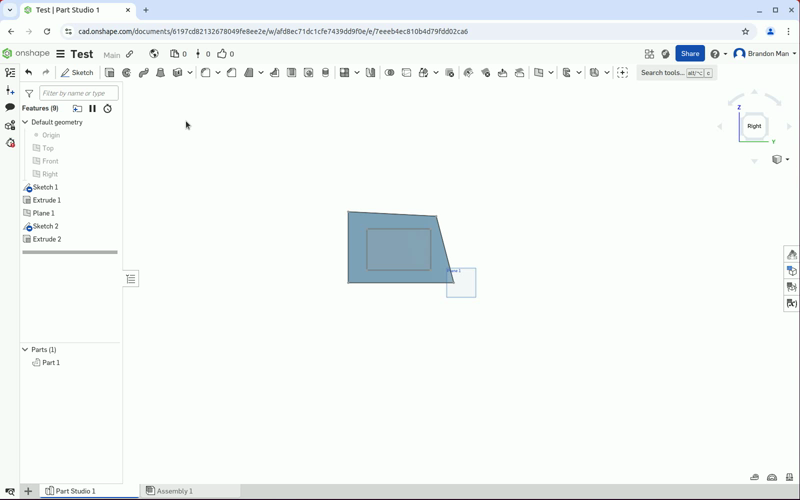
key(right, 2)
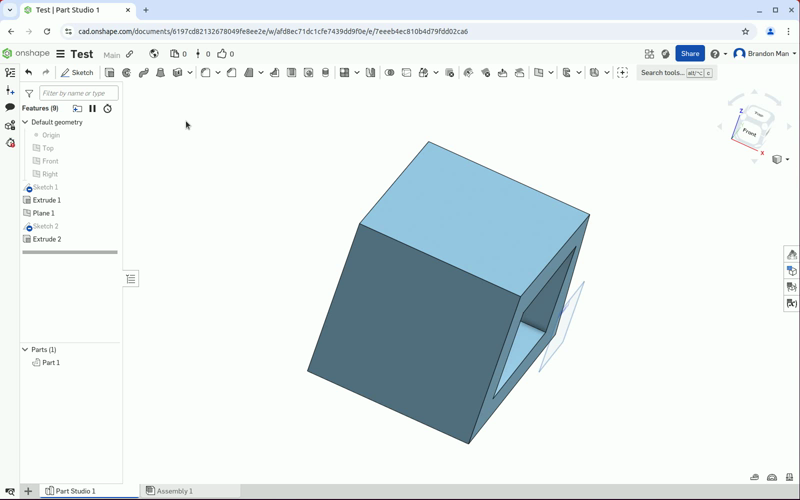
key(down, 2)
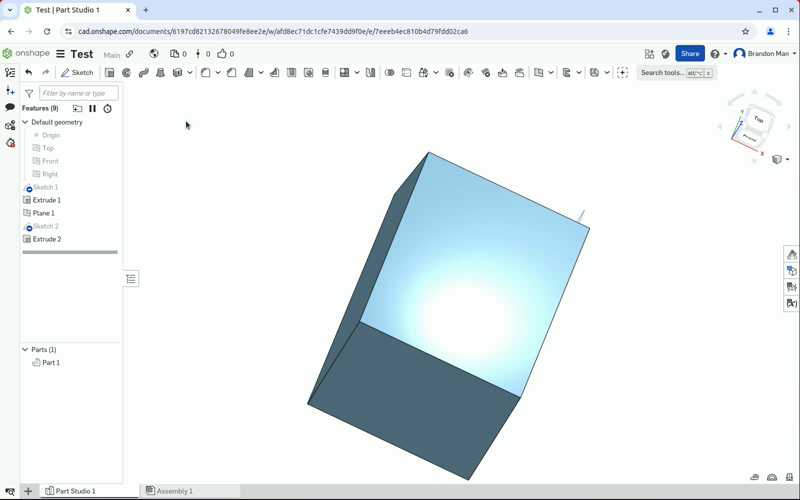
key(up, 2)
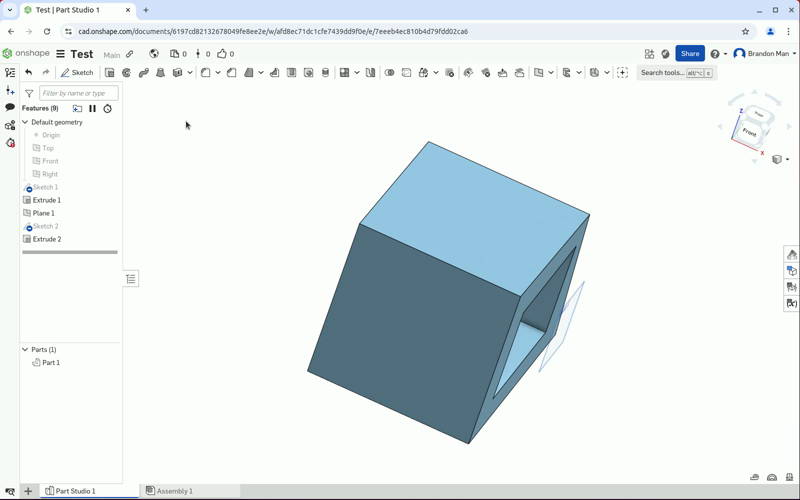
key(left, 2)
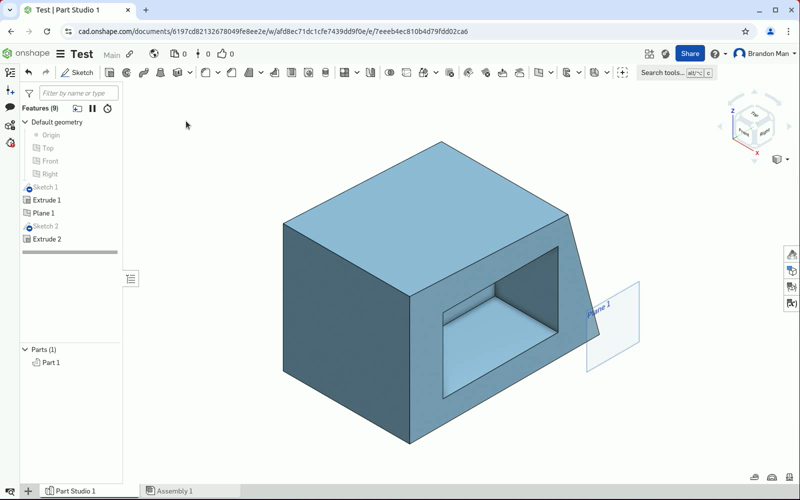
mouse_move(73, 189)
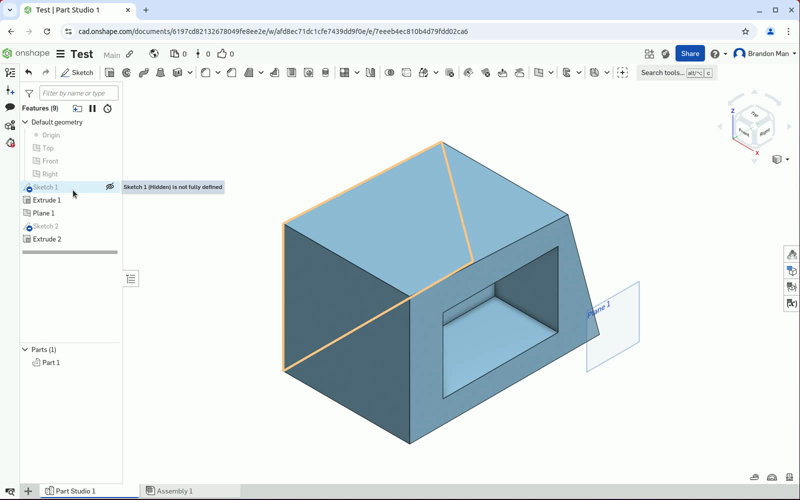
click(73, 189)